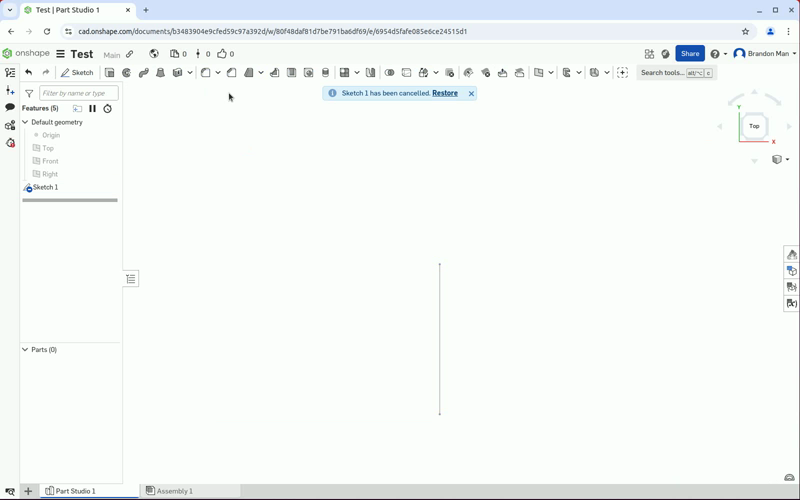
key(shift+h)
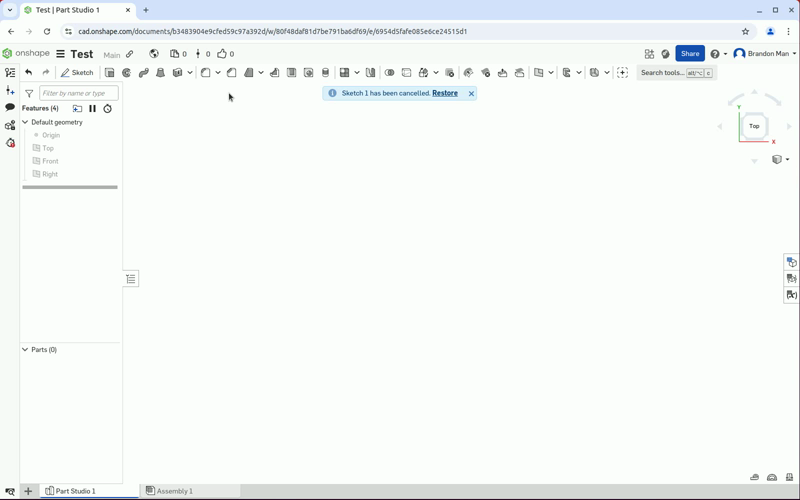
mouse_move(73, 352)
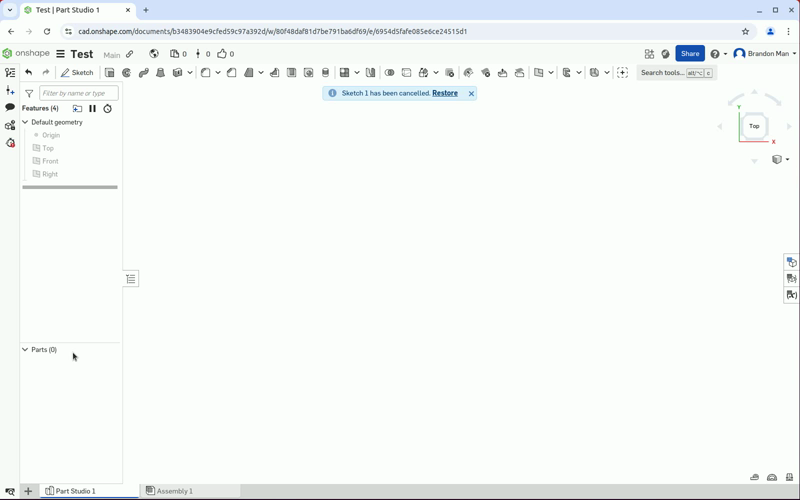
key(y)
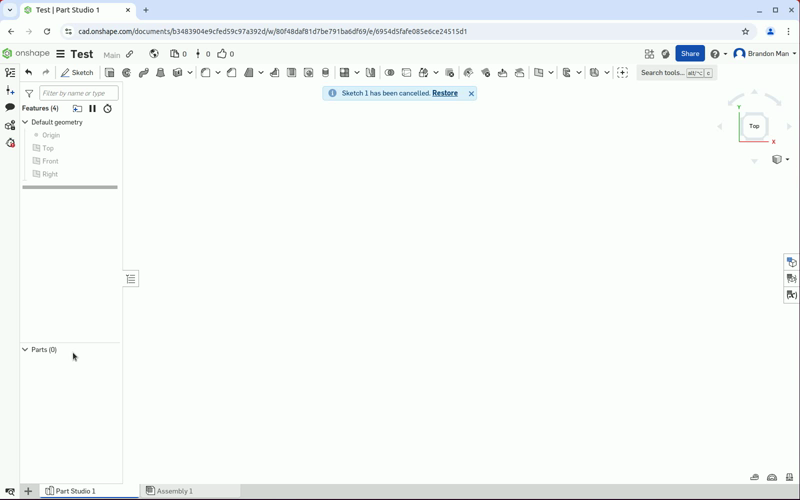
key(shift+p)
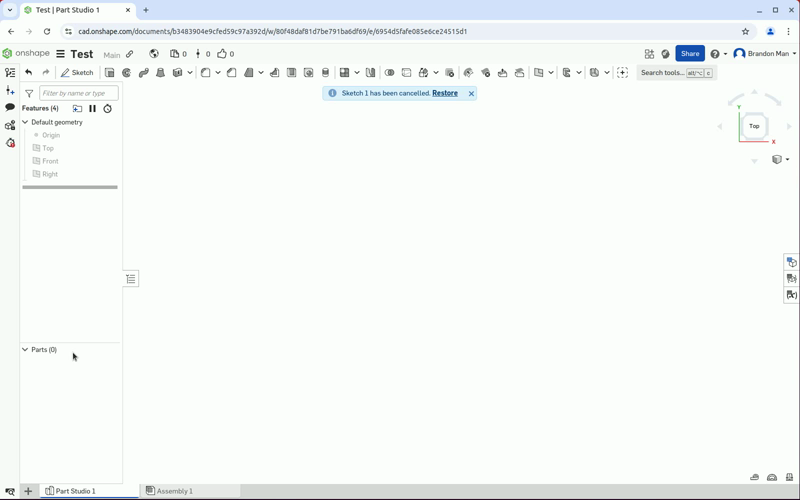
key(space)
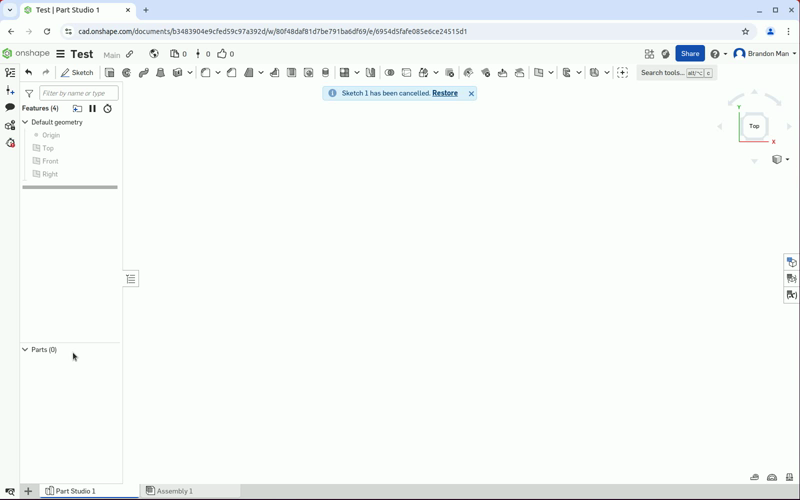
key_down(shift)
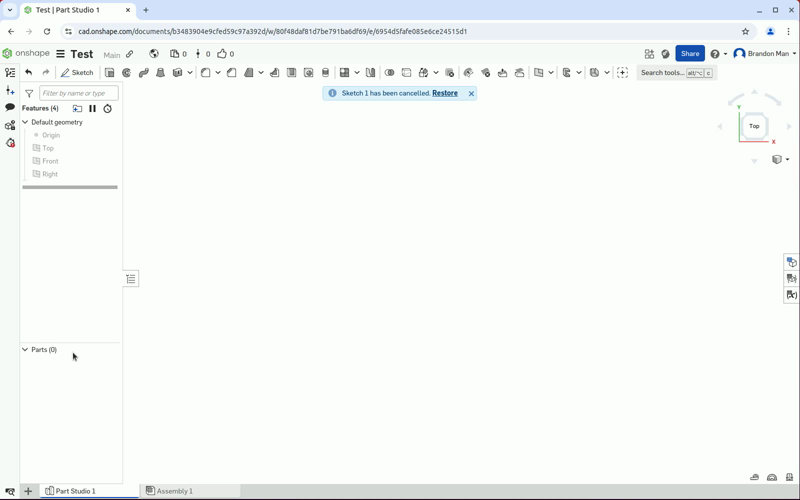
key(up)
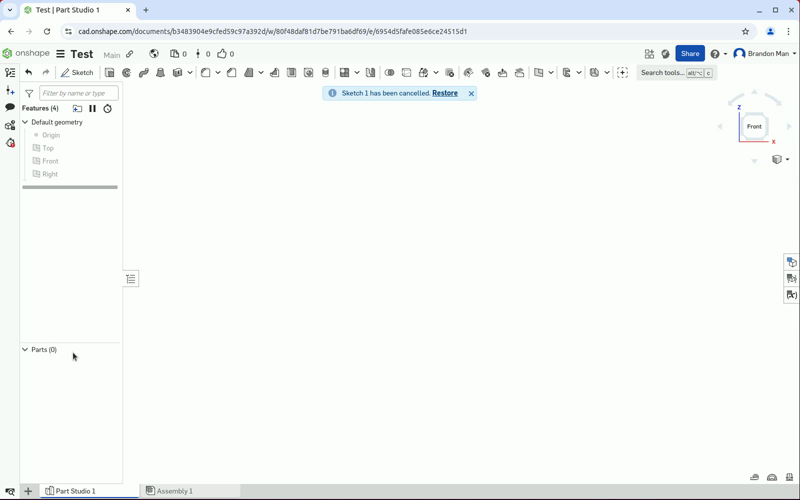
key_up(shift)
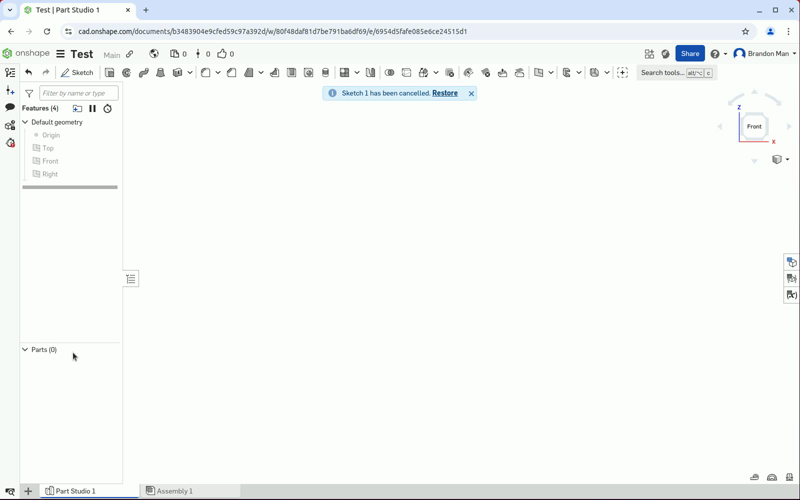
key(space)
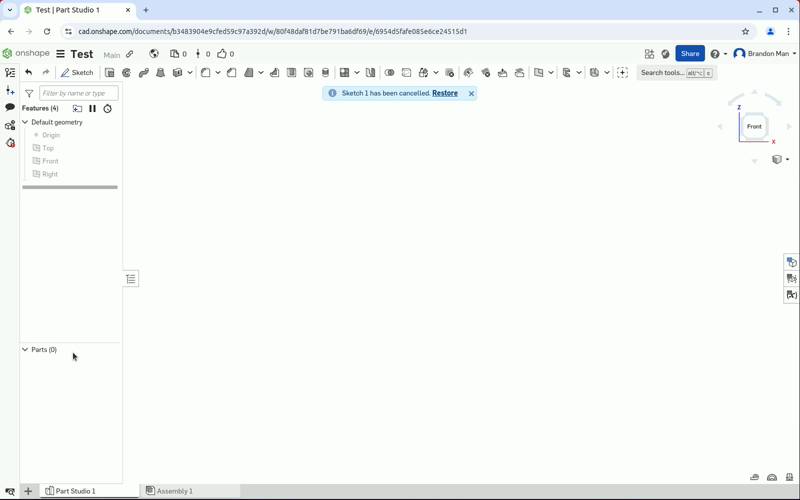
key_down(shift)
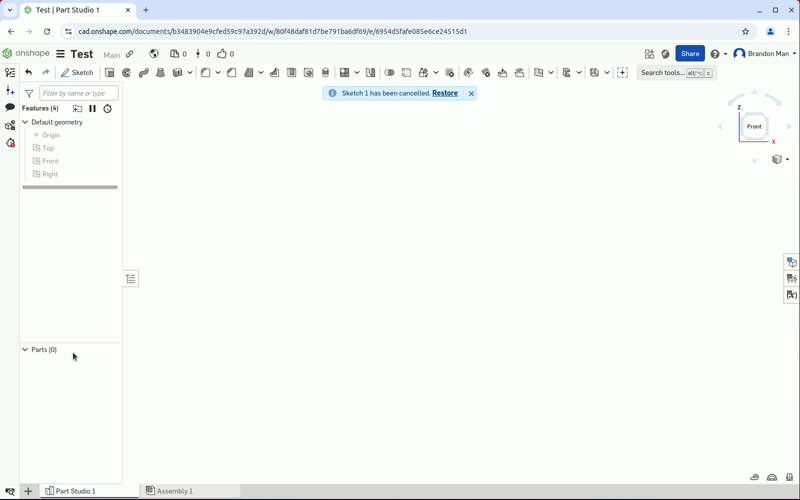
key(left)
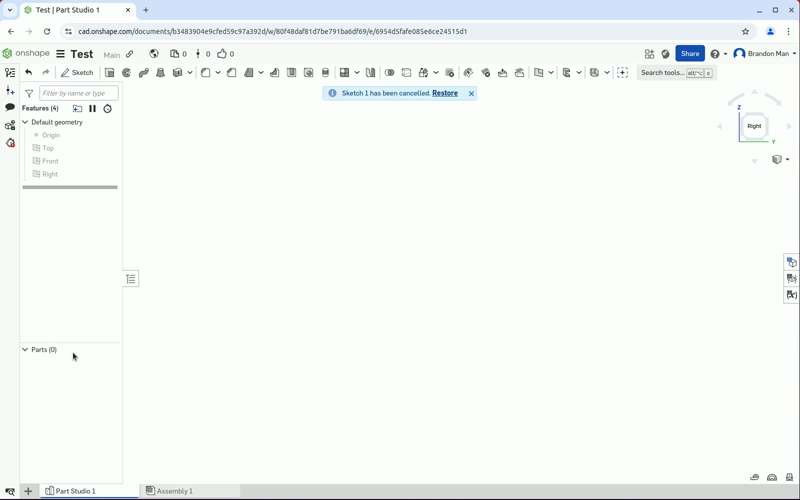
key_up(shift)
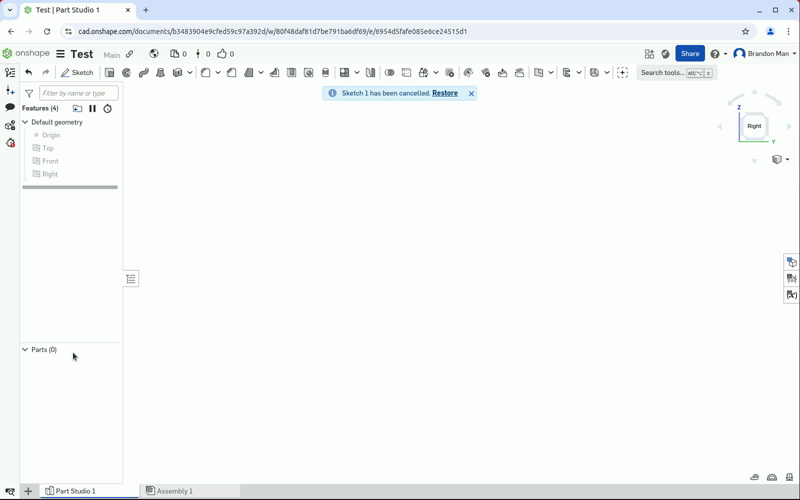
mouse_move(73, 352)
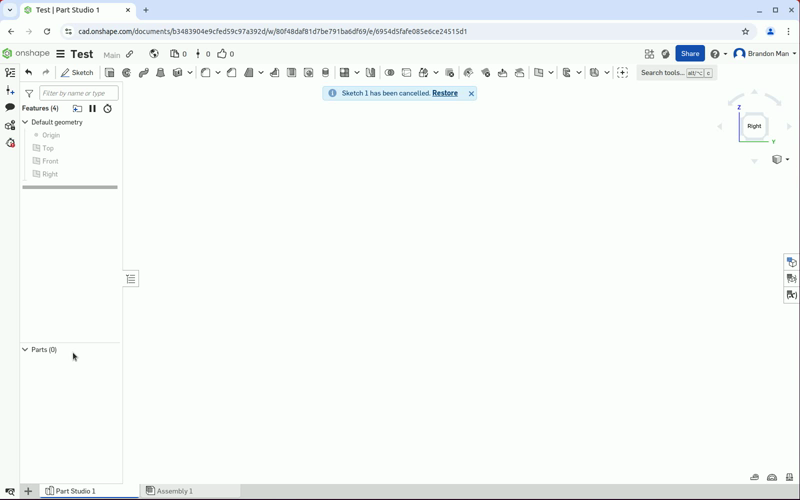
key(shift+y)
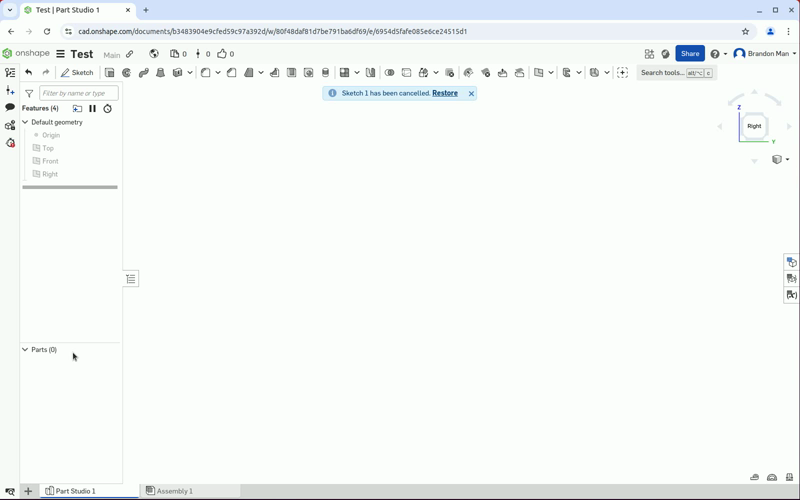
key(shift+s)
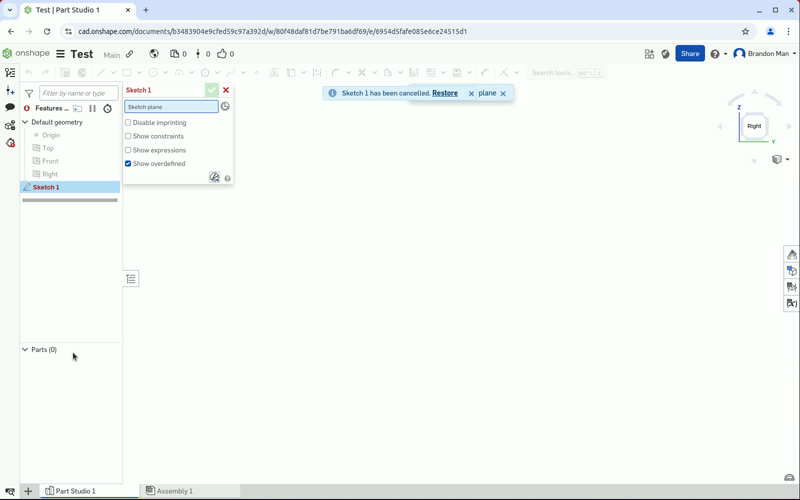
mouse_move(73, 176)
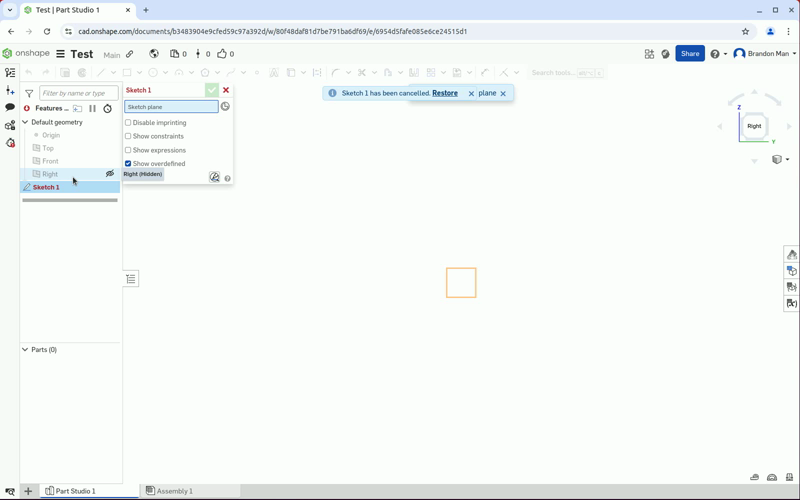
click(73, 176)
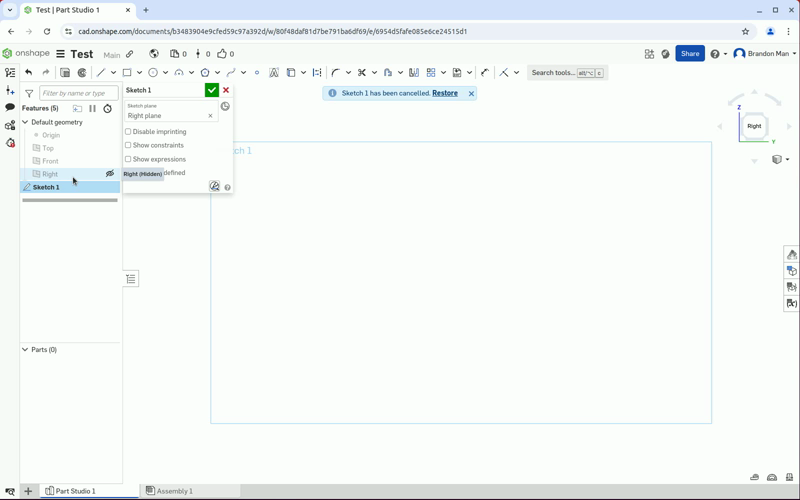
mouse_move(73, 352)
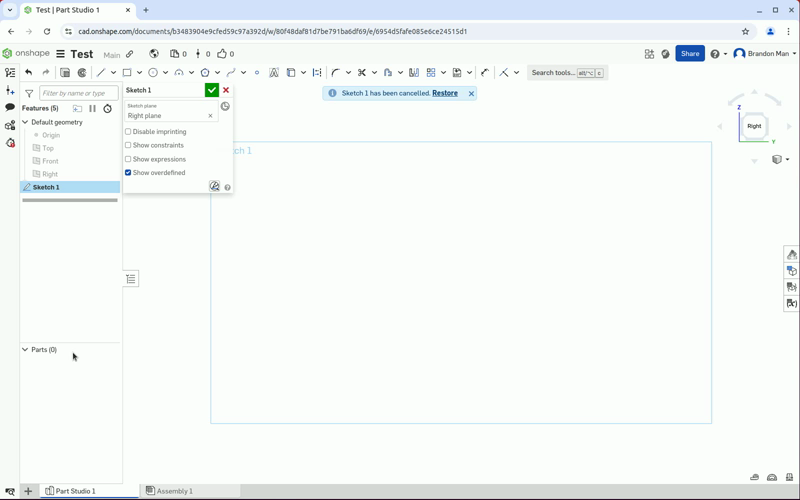
key(y)
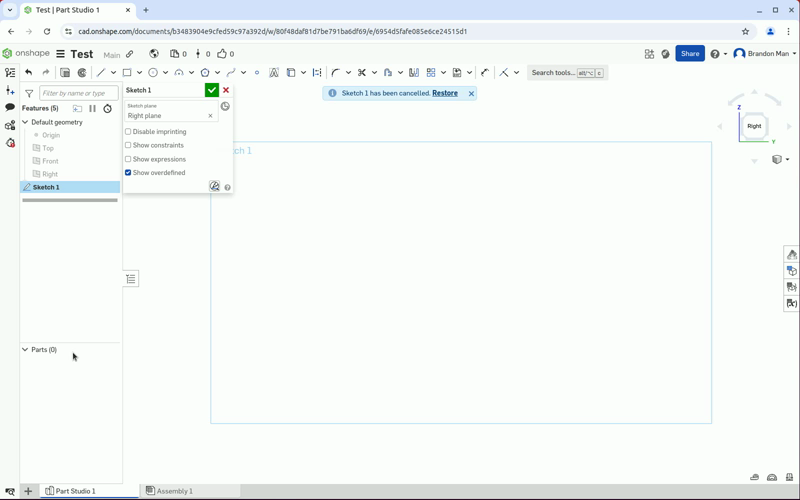
key(c)
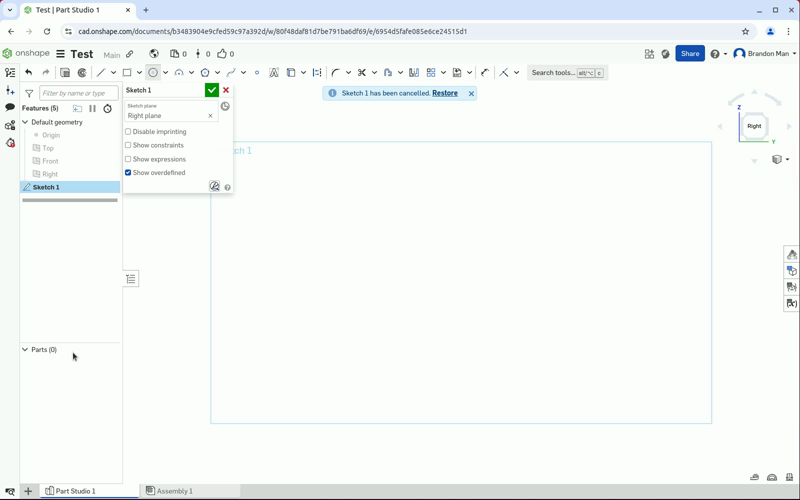
key_down(shift)
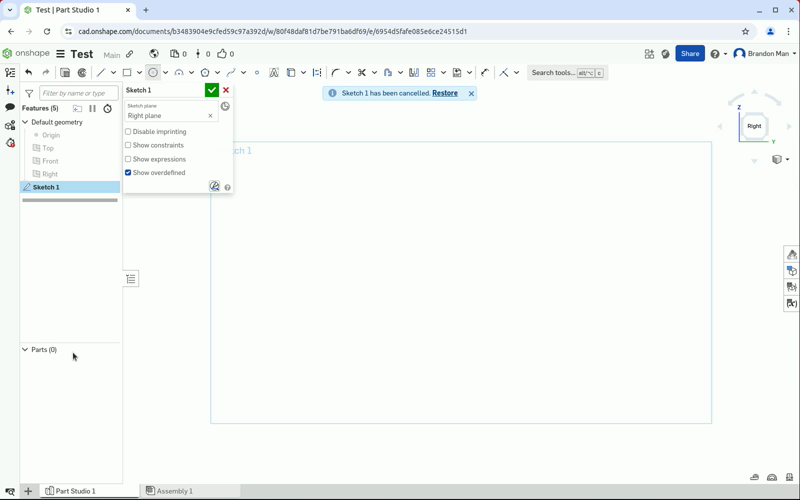
mouse_move(461, 282)
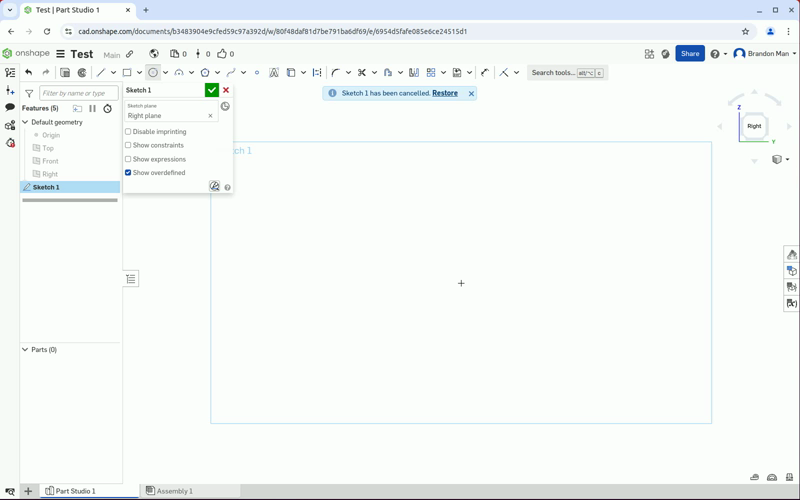
click(461, 282)
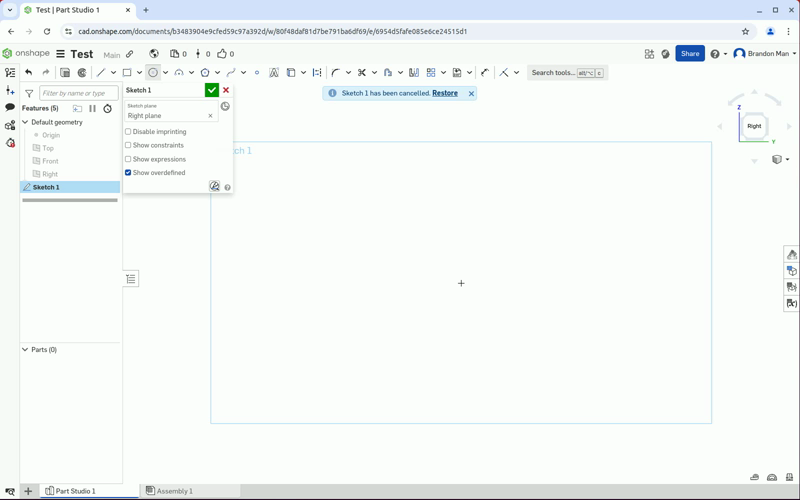
key_up(shift)
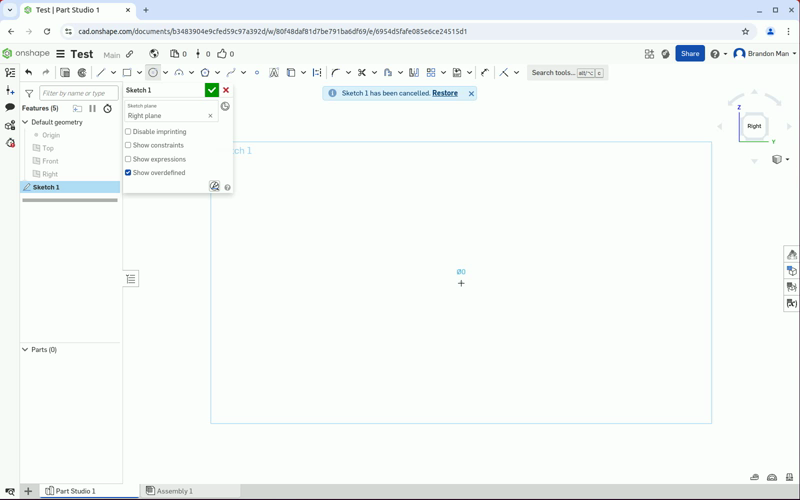
mouse_move(478, 282)
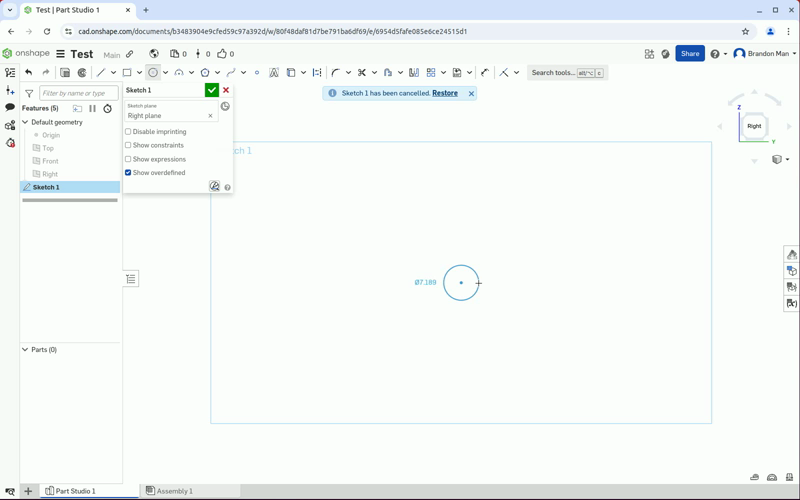
click(478, 282)
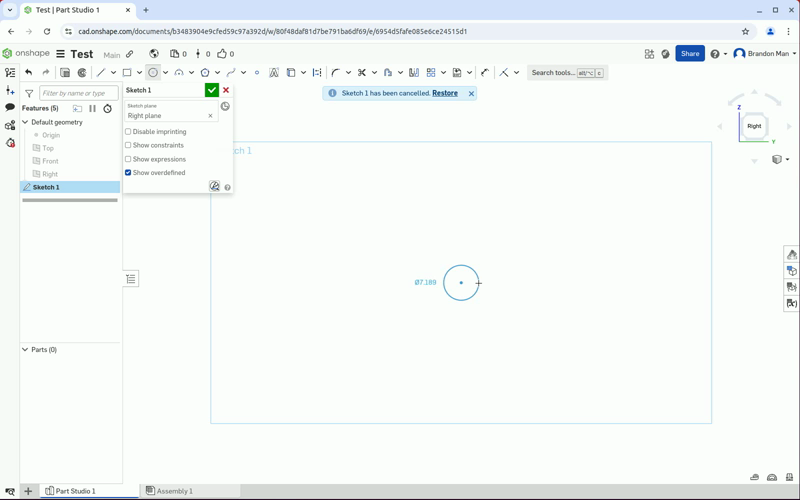
key(esc)
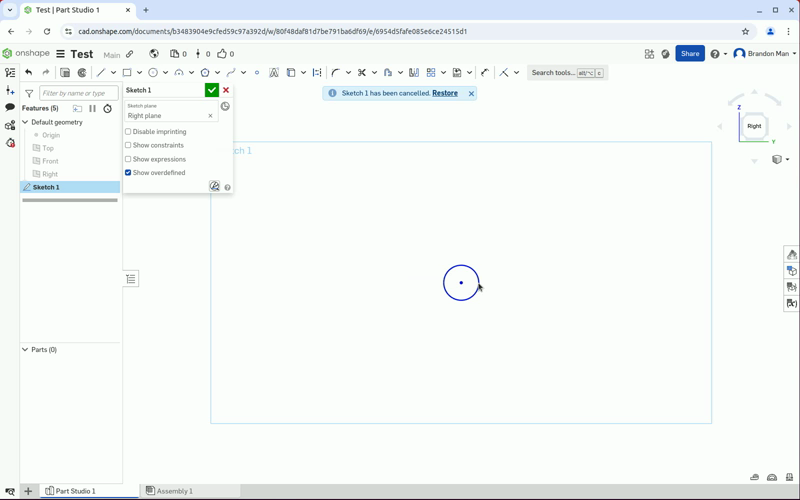
mouse_move(456, 286)
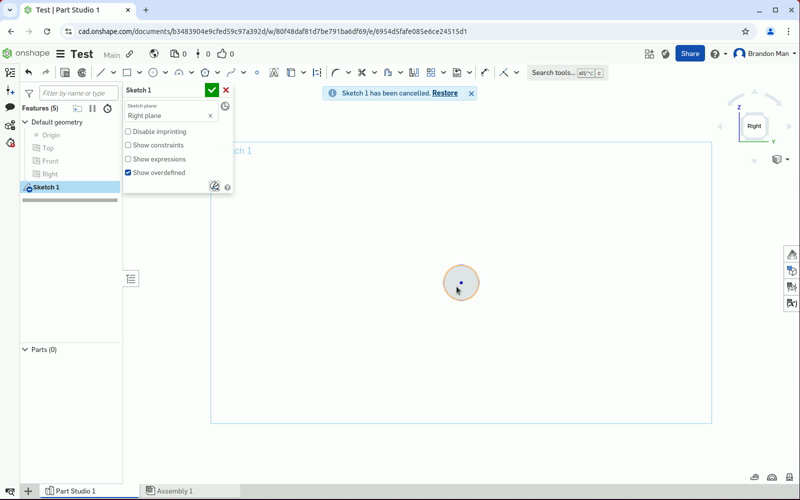
scroll(6)
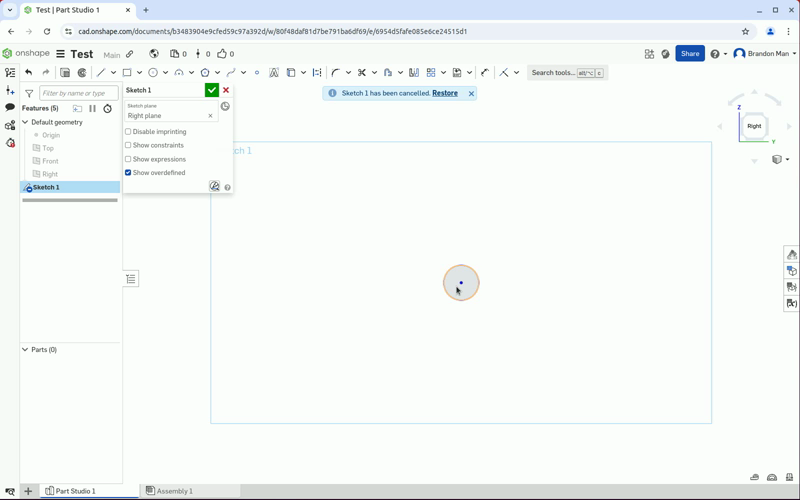
scroll(6)
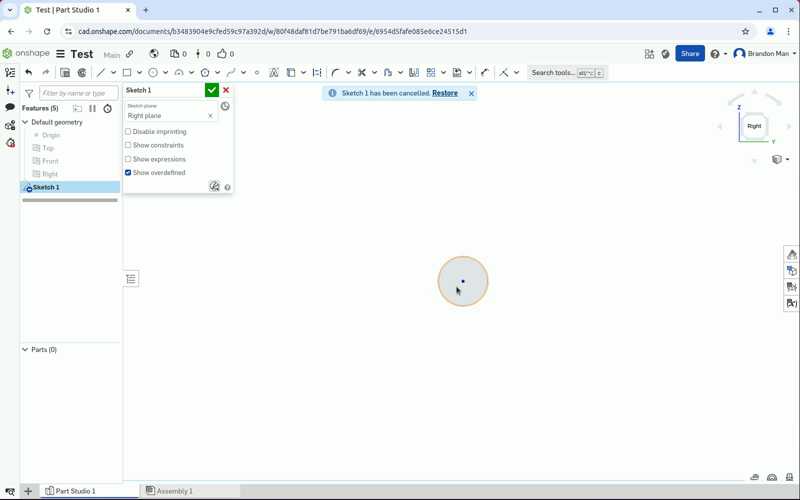
scroll(6)
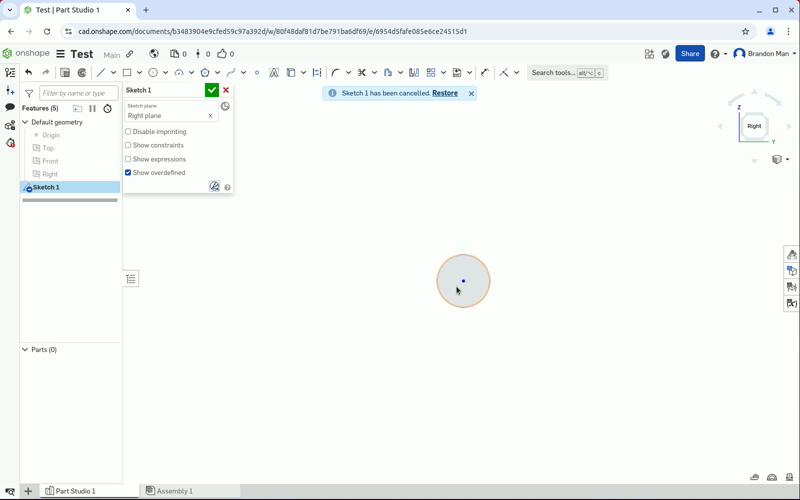
scroll(6)
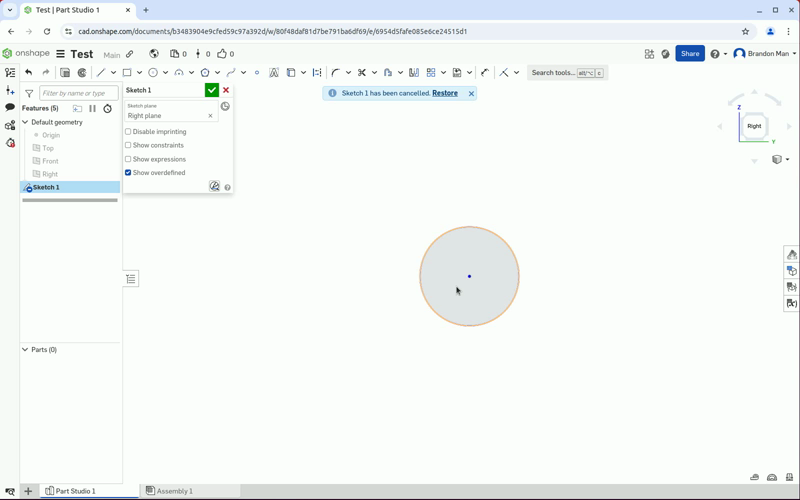
scroll(6)
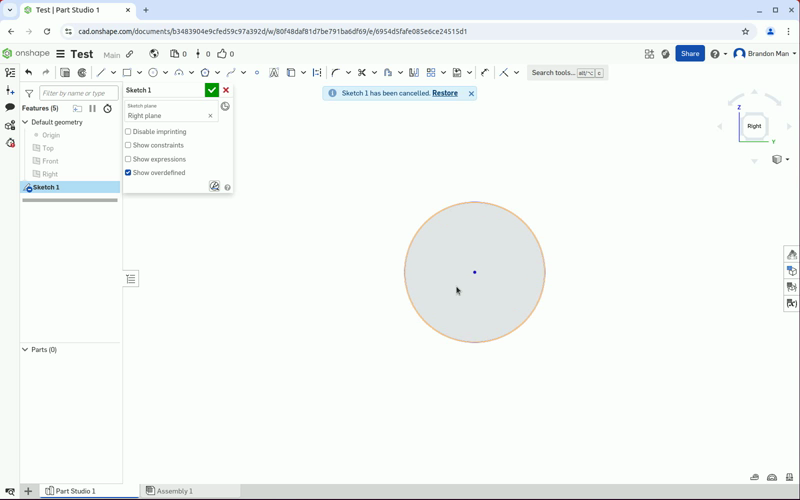
scroll(6)
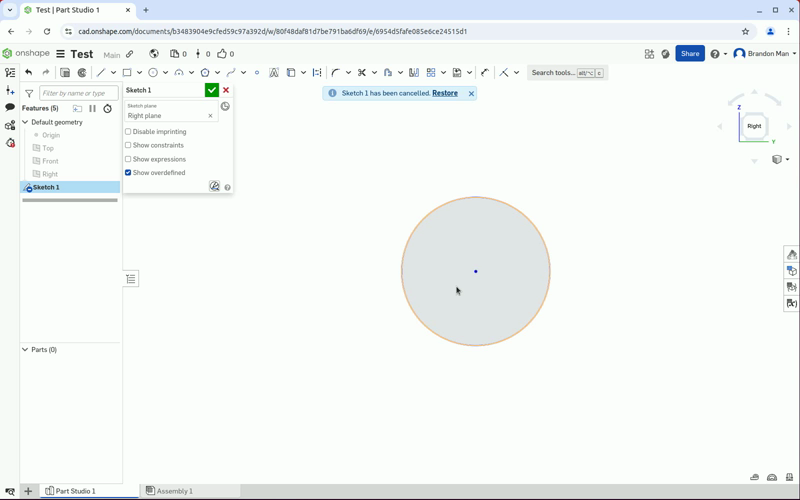
scroll(6)
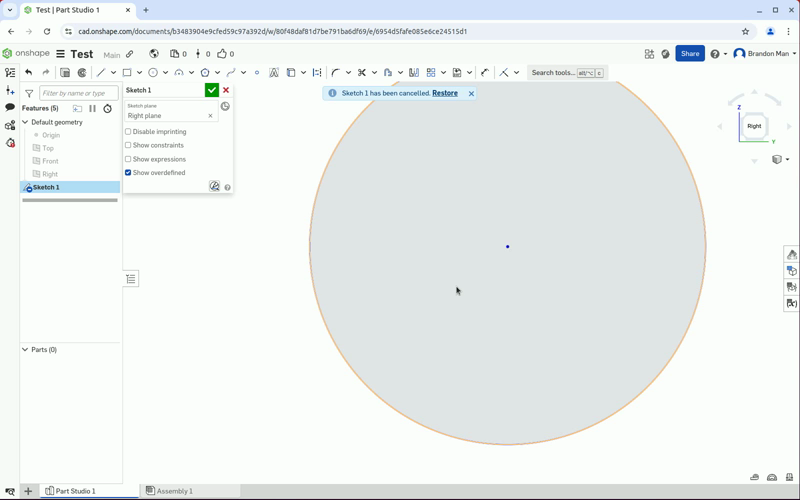
click(456, 286)
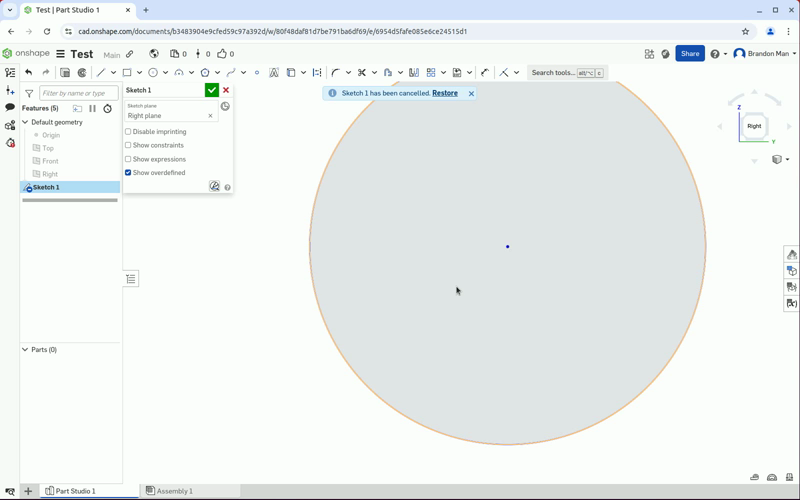
scroll(-6)
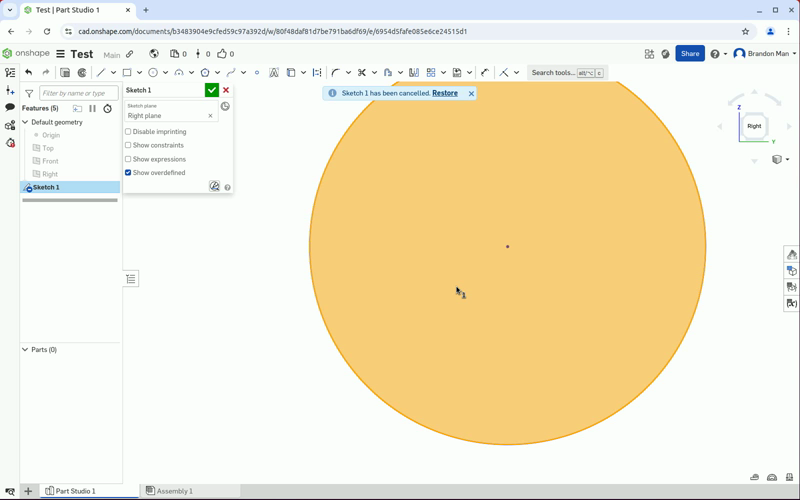
scroll(-6)
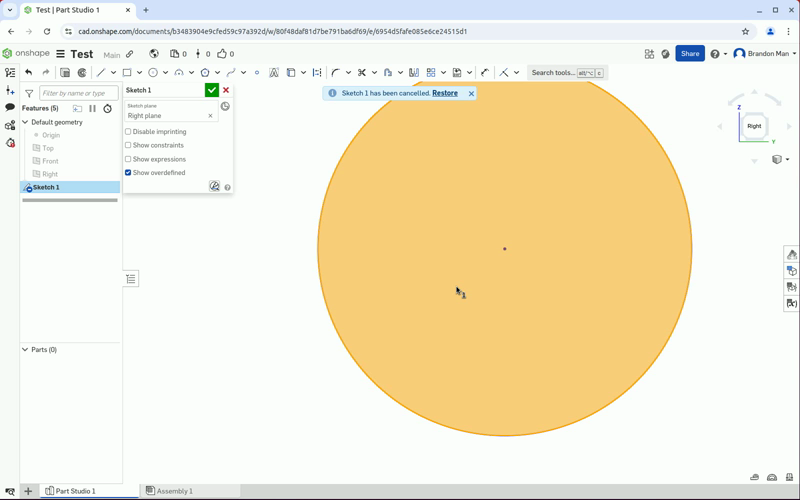
scroll(-6)
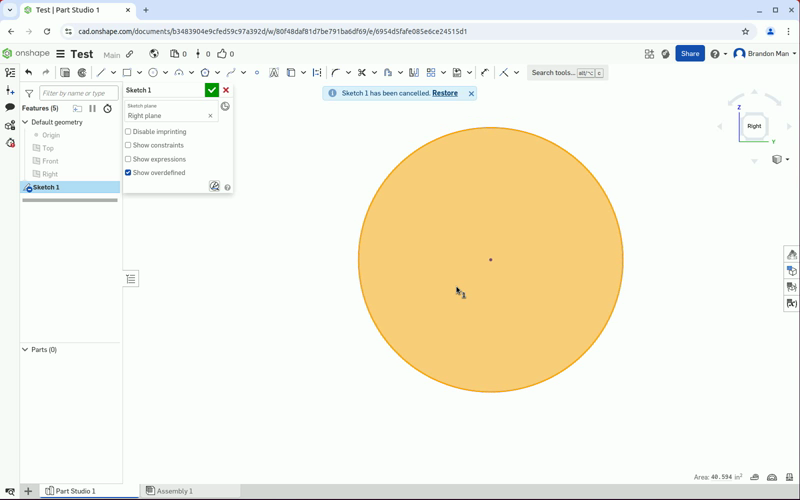
scroll(-6)
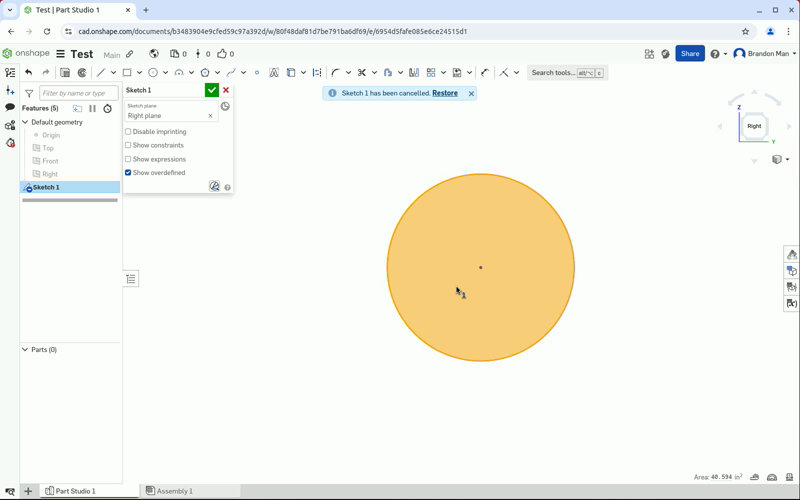
scroll(-6)
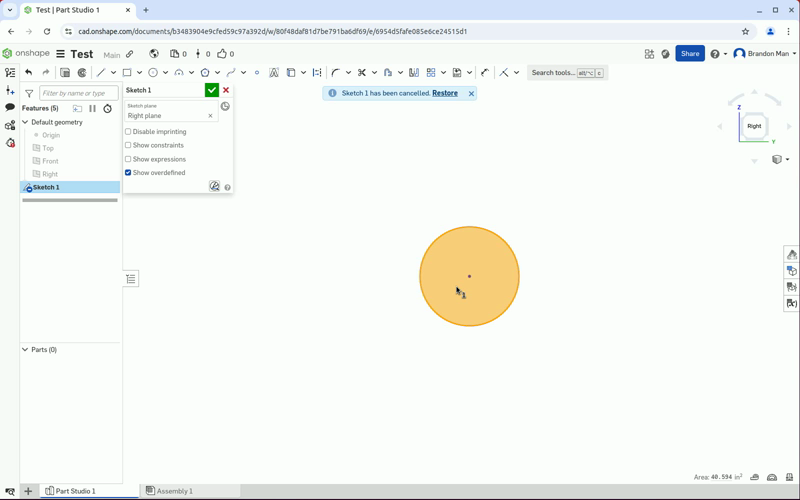
scroll(-6)
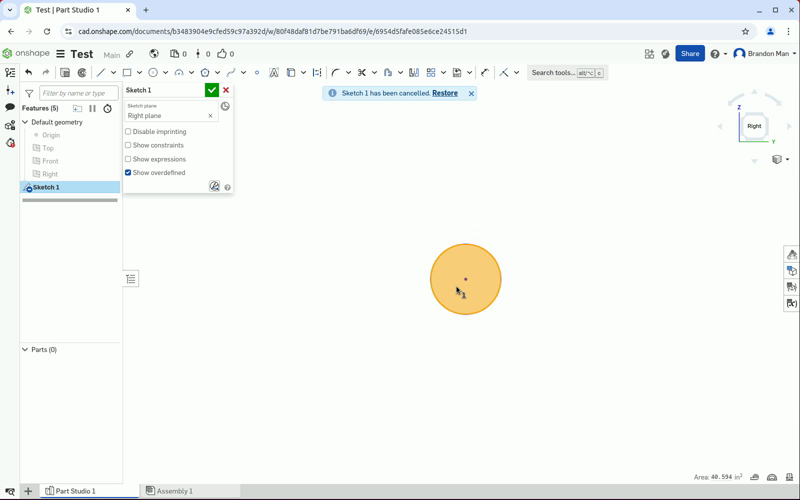
scroll(-6)
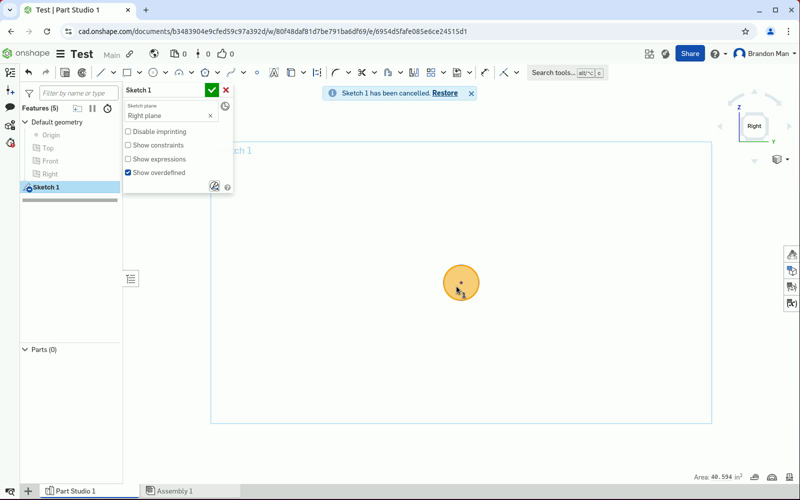
mouse_move(73, 352)
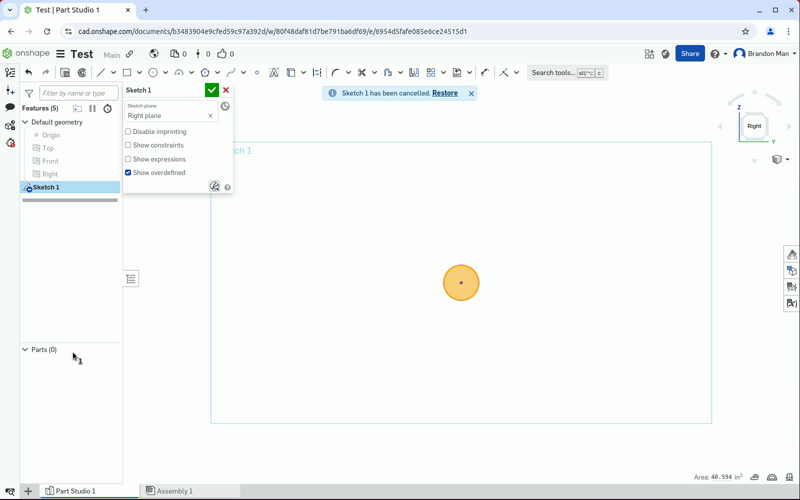
key(shift+y)
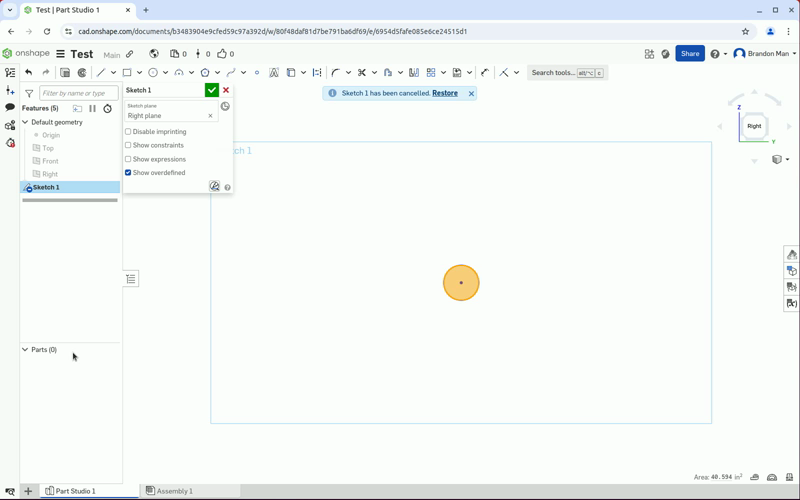
key(shift+e)
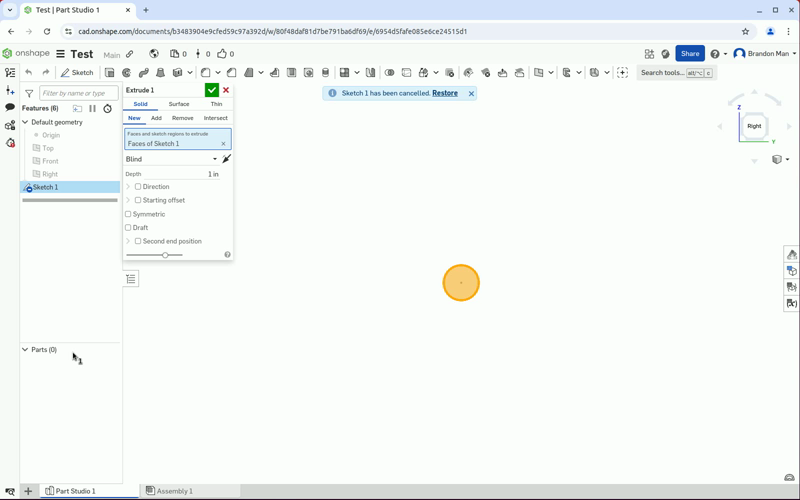
mouse_move(143, 106)
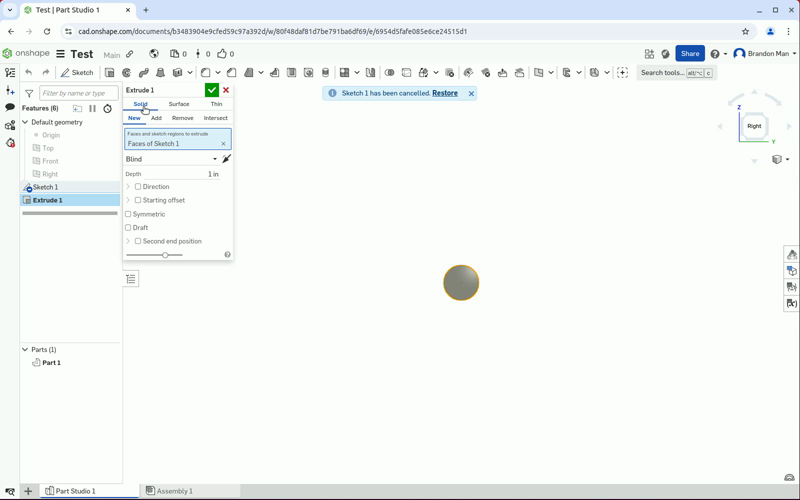
click(143, 106)
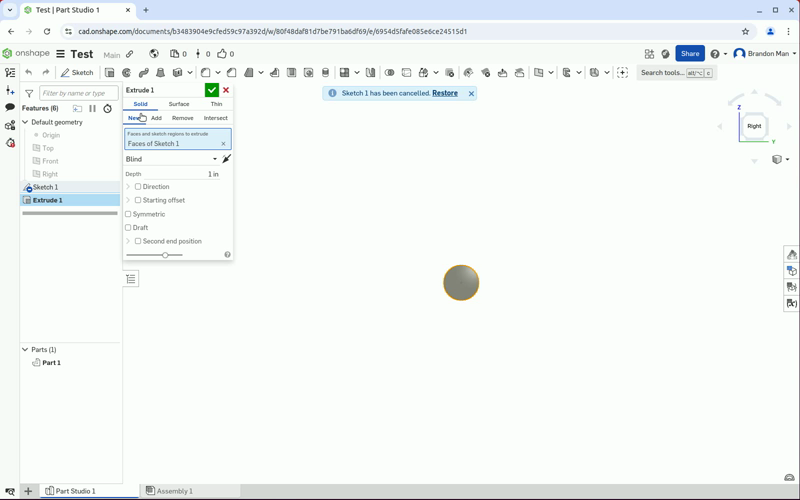
mouse_move(137, 120)
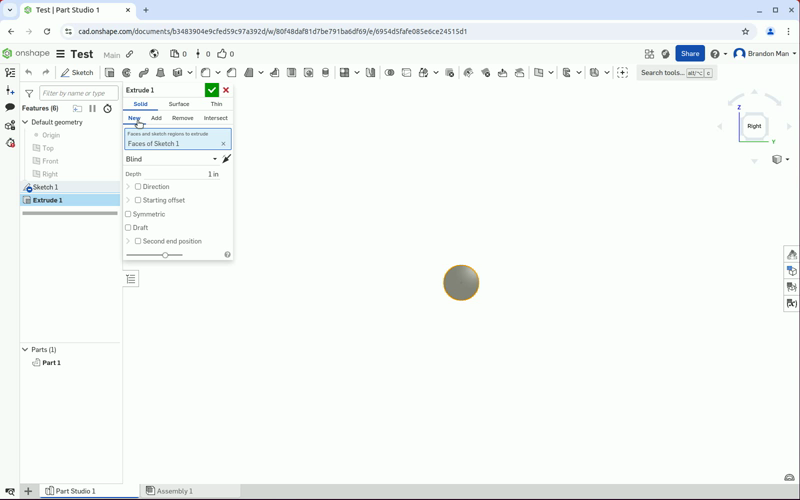
click(137, 120)
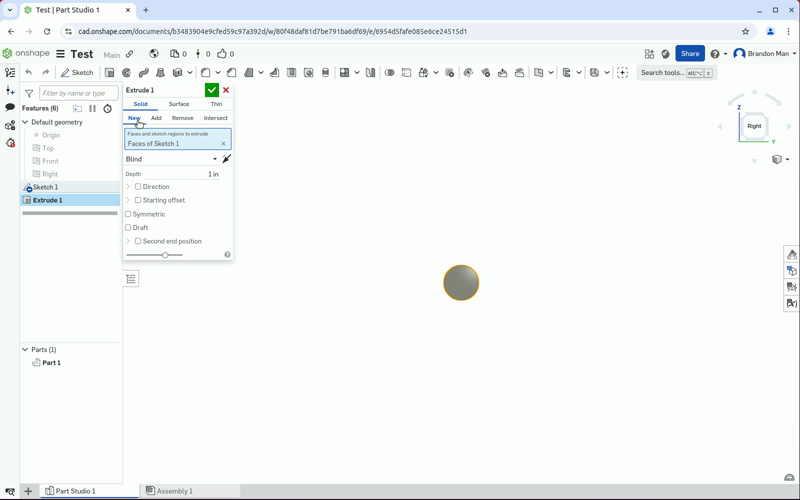
key(tab, 4)
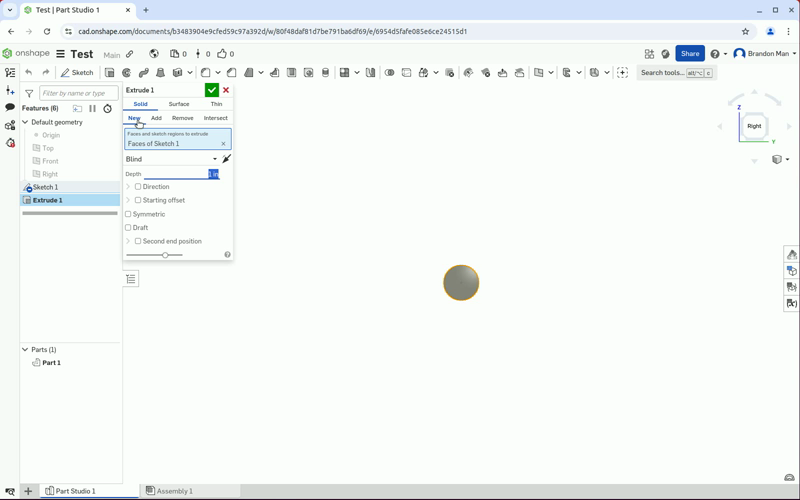
text(34.18)
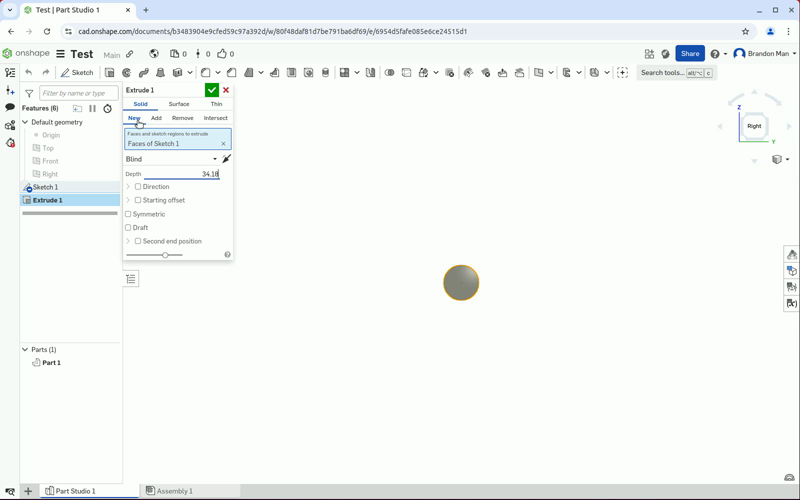
key(tab, 3)
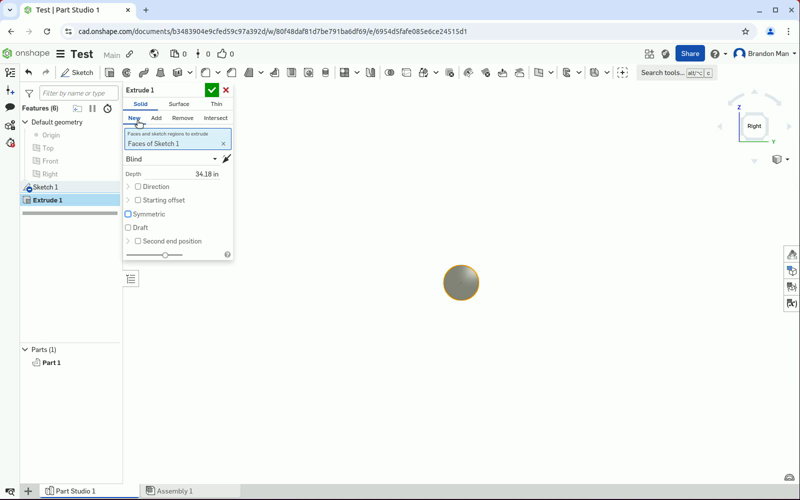
key(space)
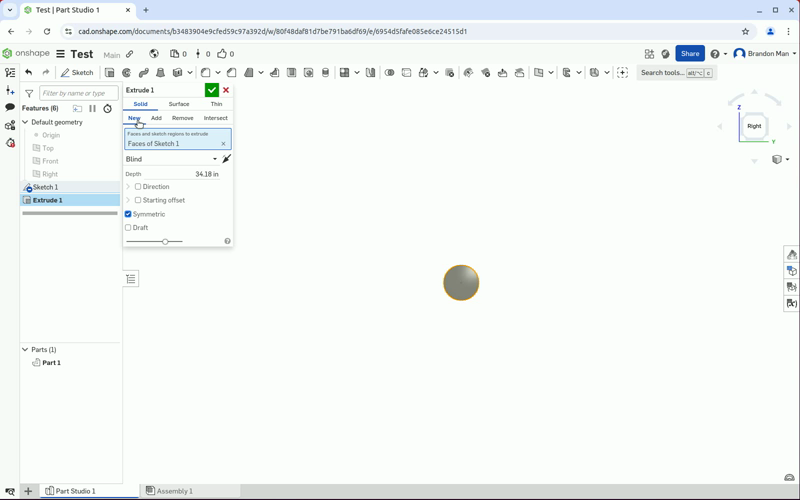
key(enter)
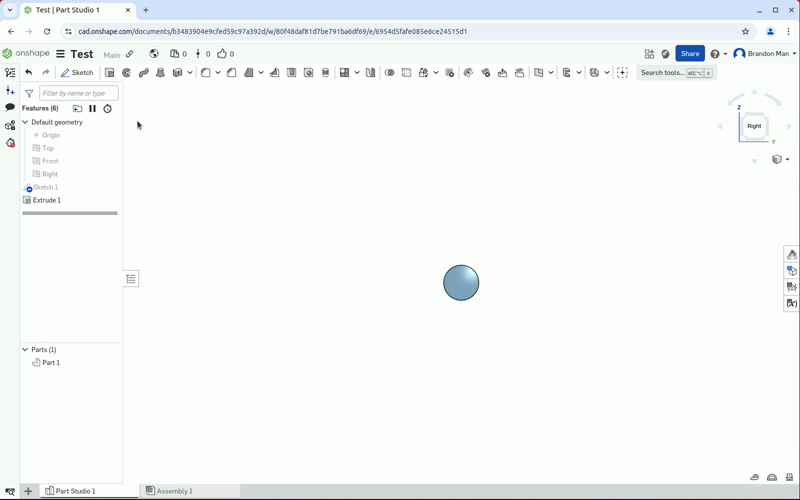
key(shift+h)
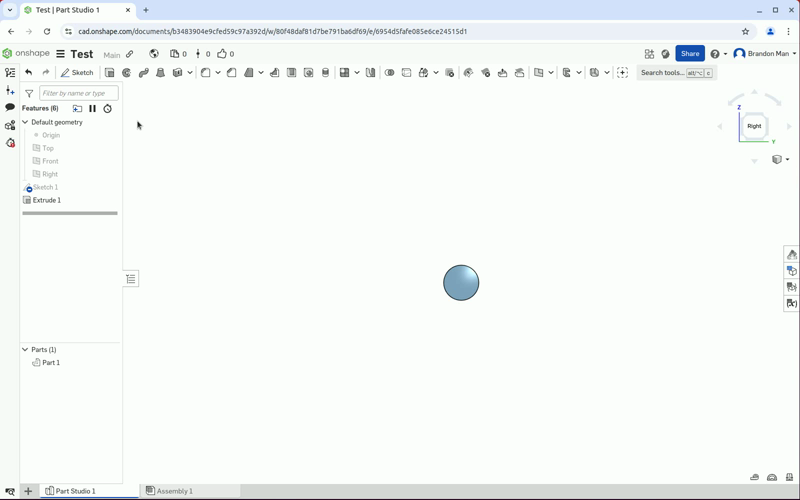
key(shift+h)
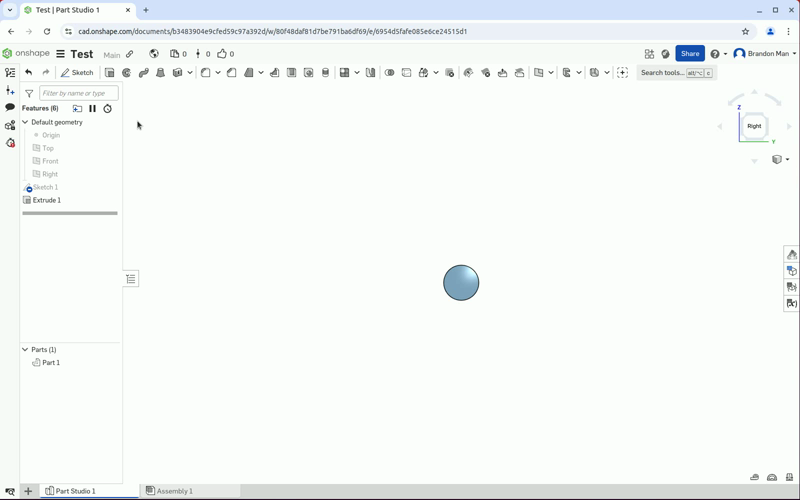
mouse_move(73, 189)
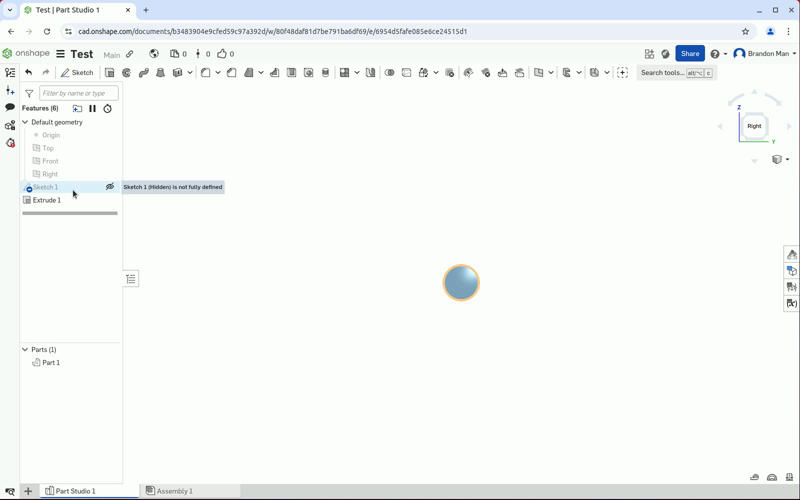
click(73, 189)
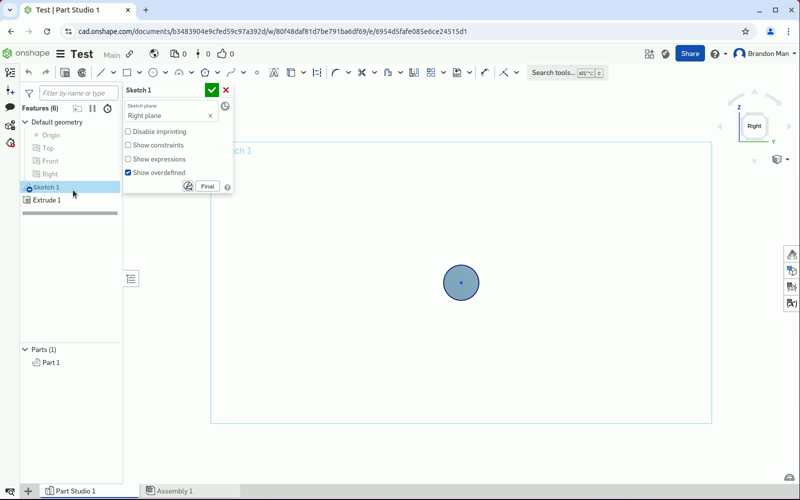
mouse_move(229, 92)
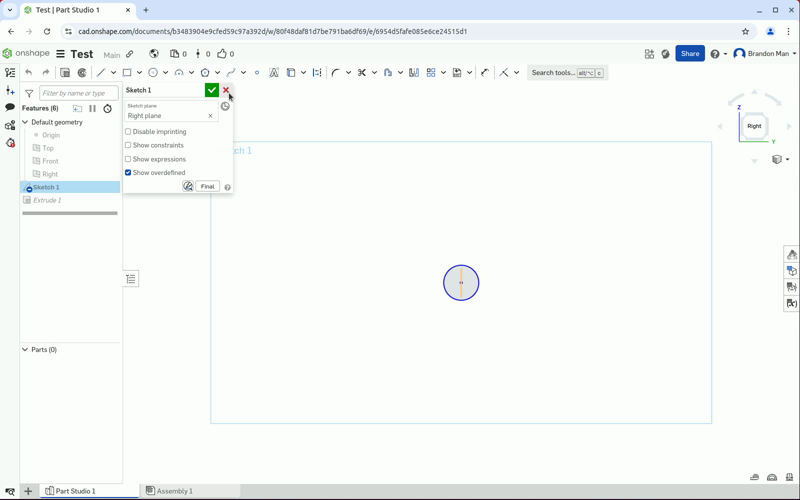
click(229, 92)
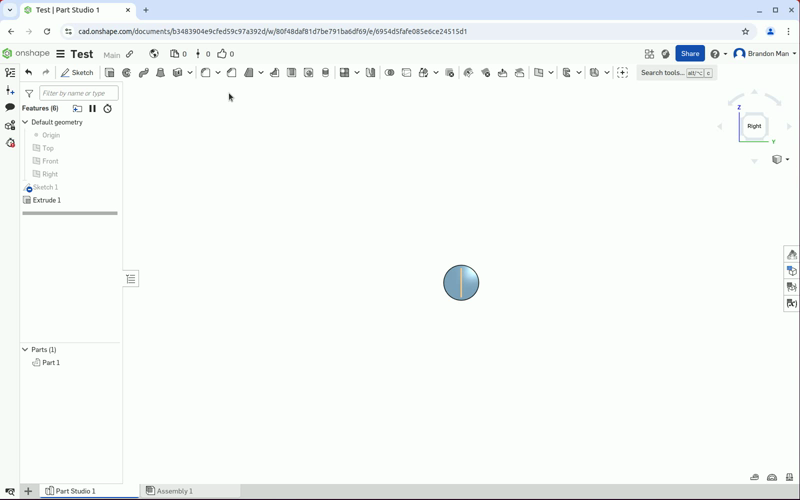
mouse_move(541, 75)
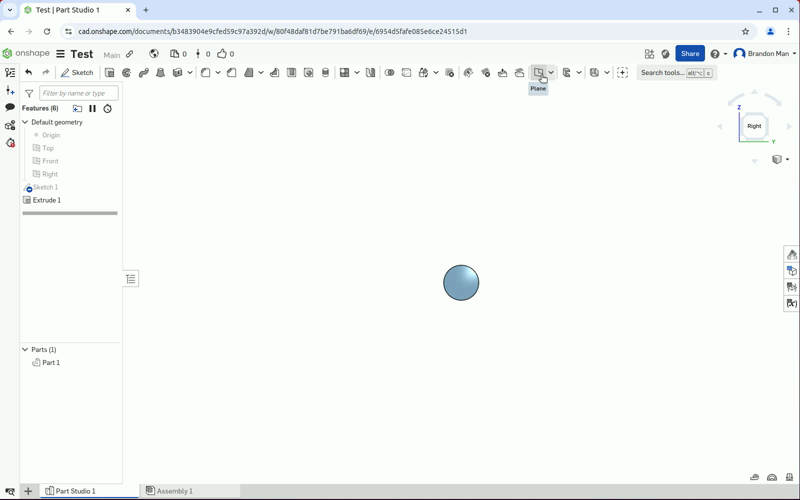
click(541, 75)
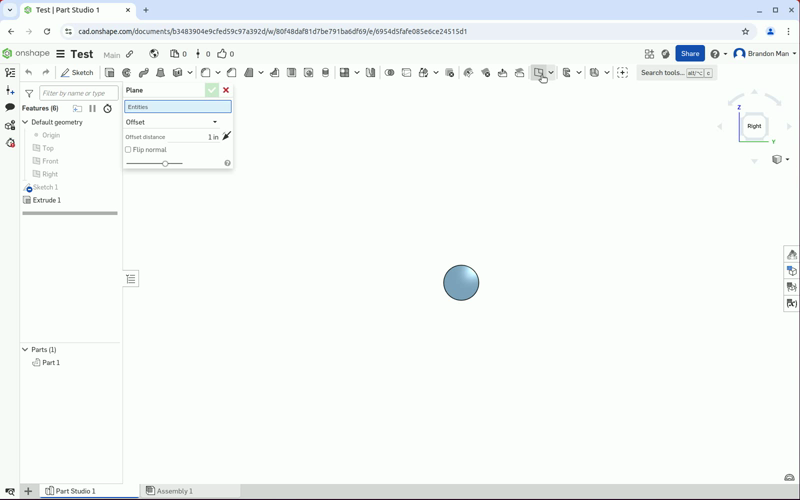
mouse_move(73, 176)
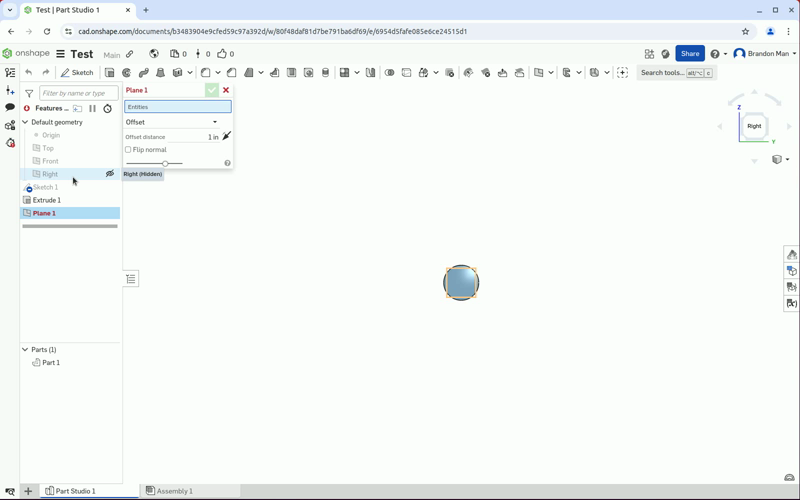
click(73, 176)
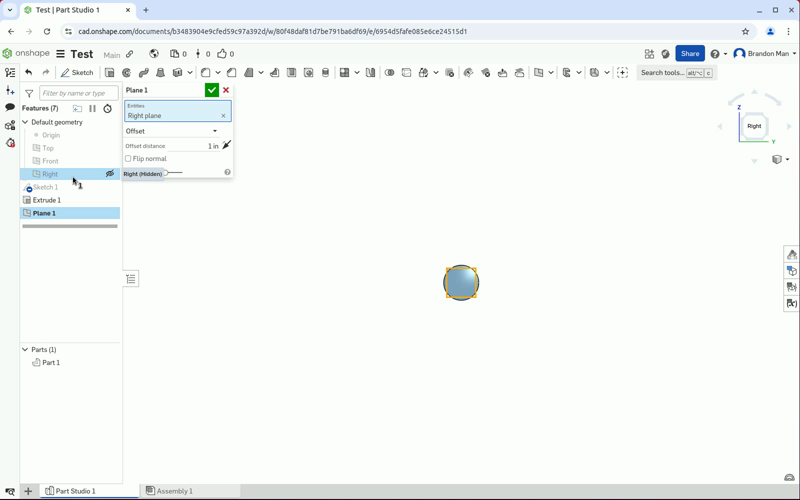
key(tab, 2)
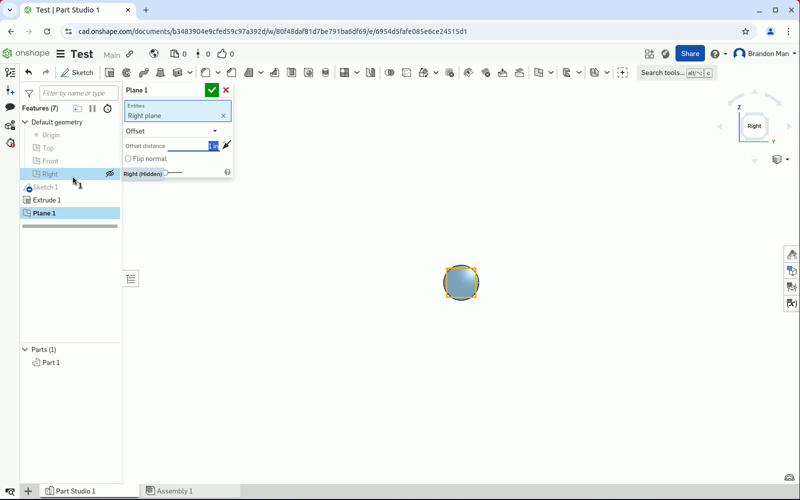
text(17.1)
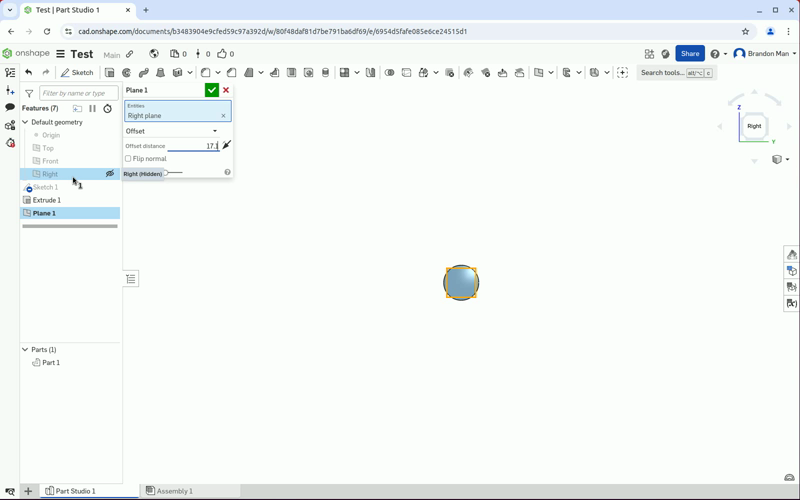
key(enter, 2)
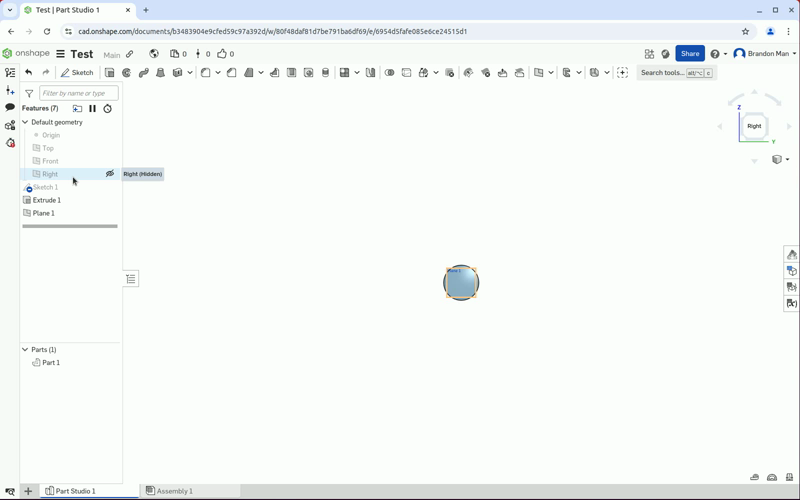
key(shift+s)
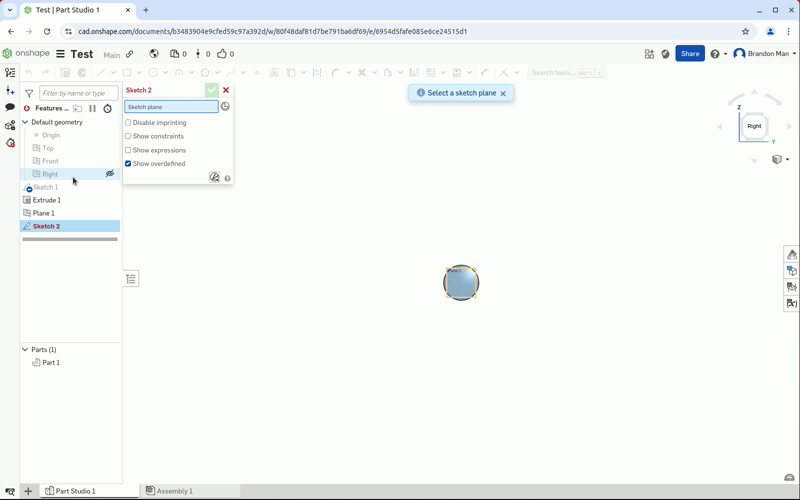
mouse_move(73, 215)
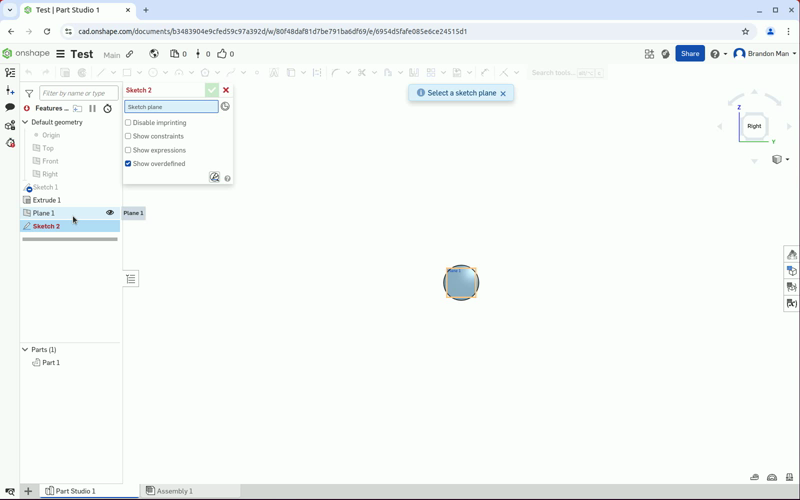
click(73, 215)
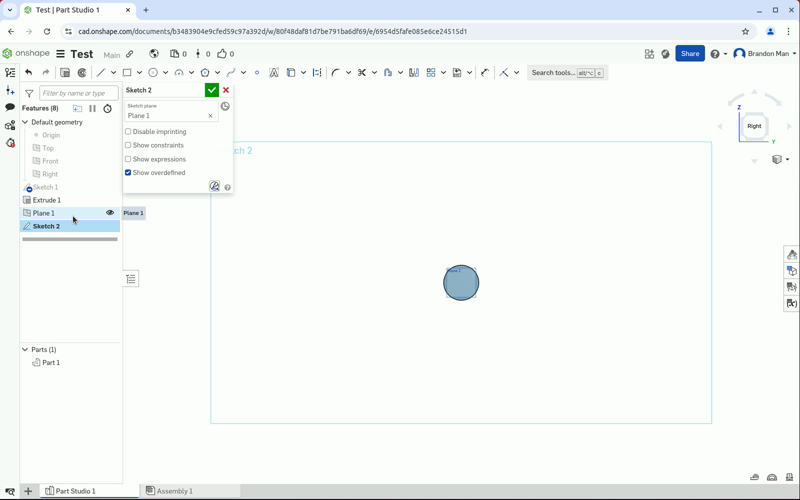
mouse_move(73, 352)
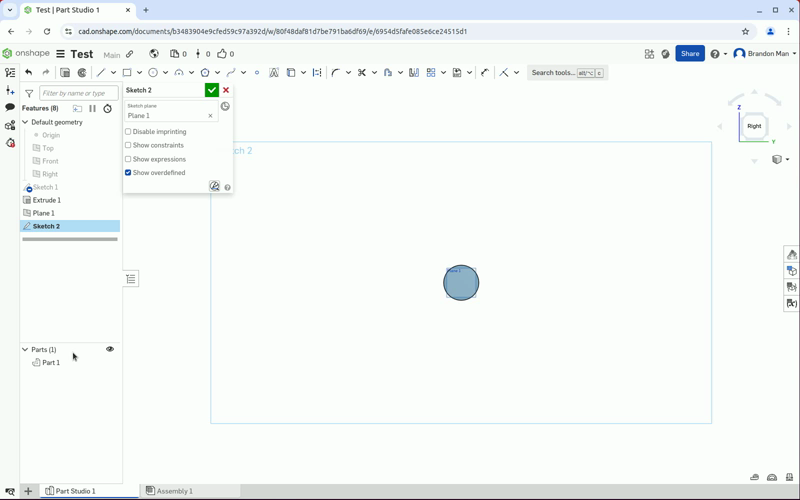
key(y)
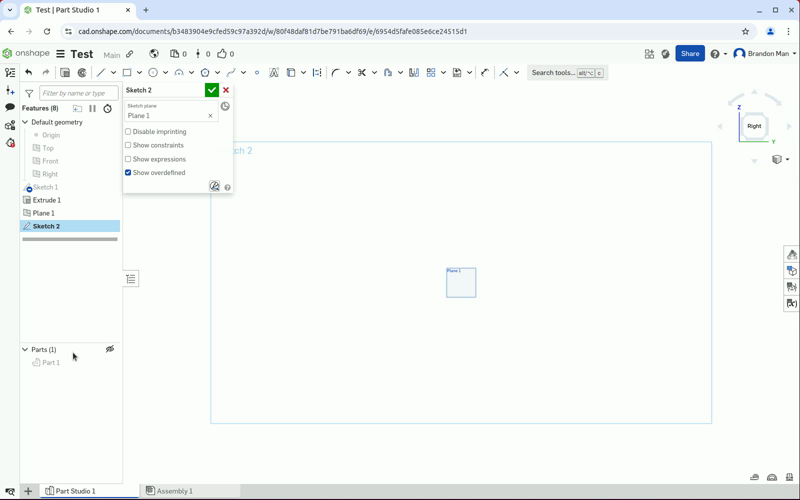
key(c)
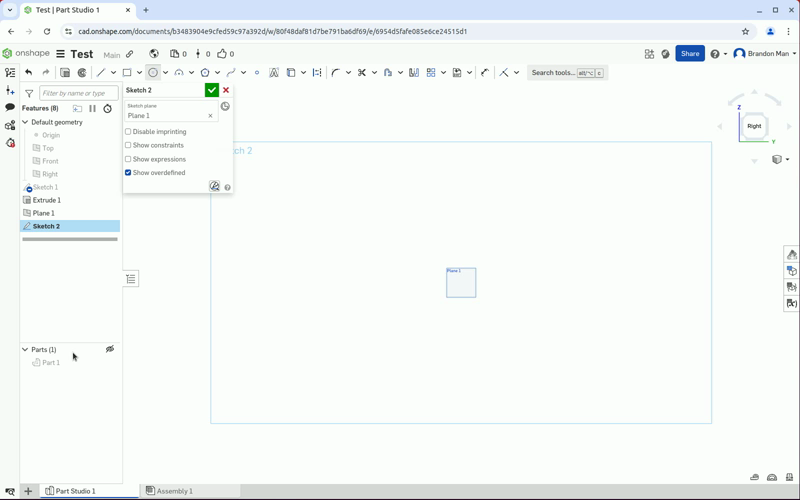
key_down(shift)
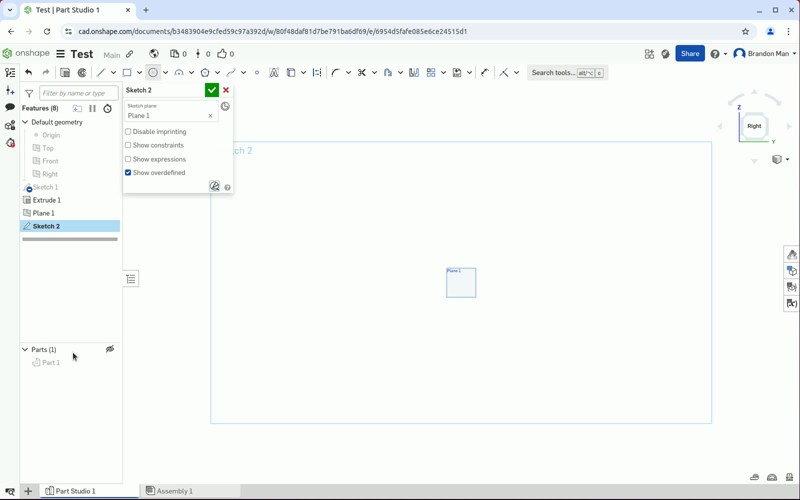
mouse_move(461, 282)
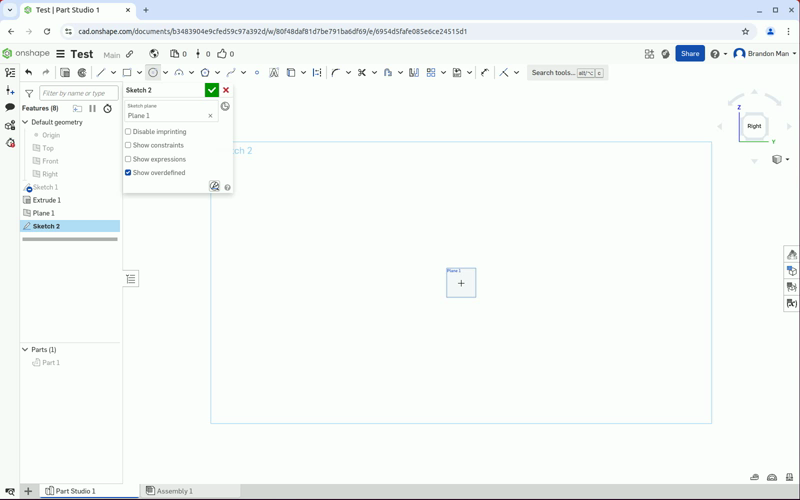
click(461, 282)
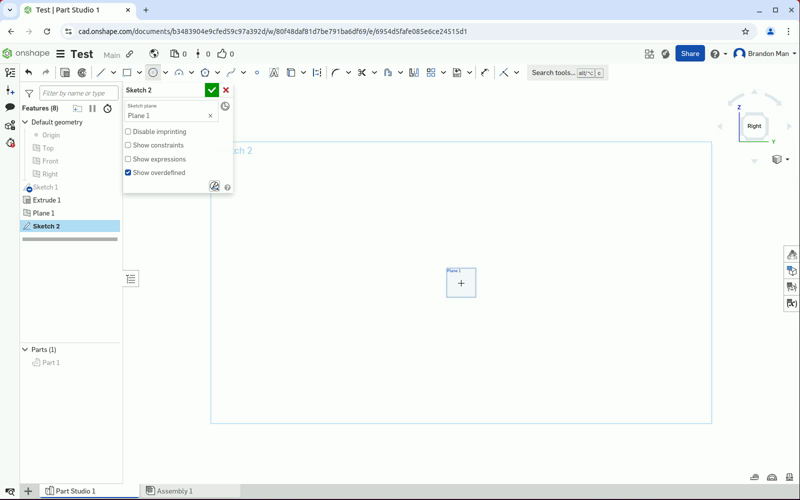
key_up(shift)
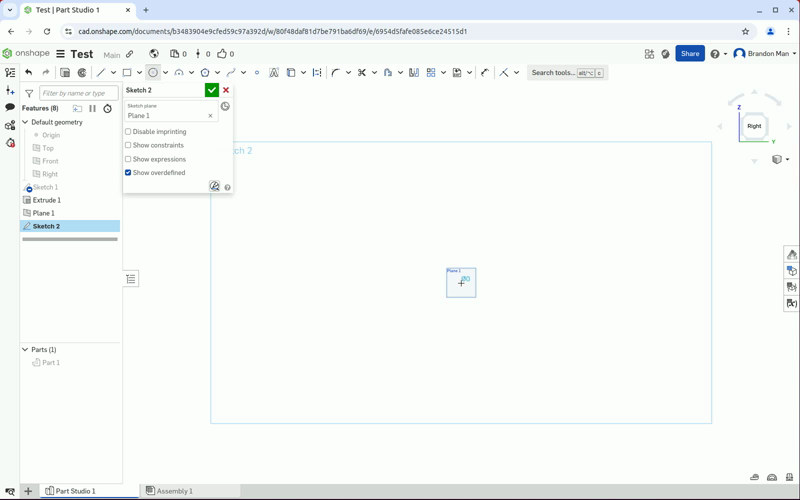
mouse_move(473, 282)
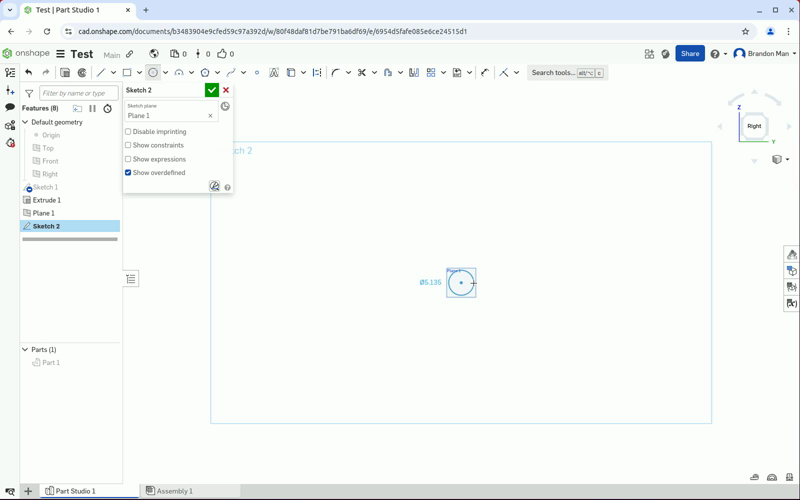
click(473, 282)
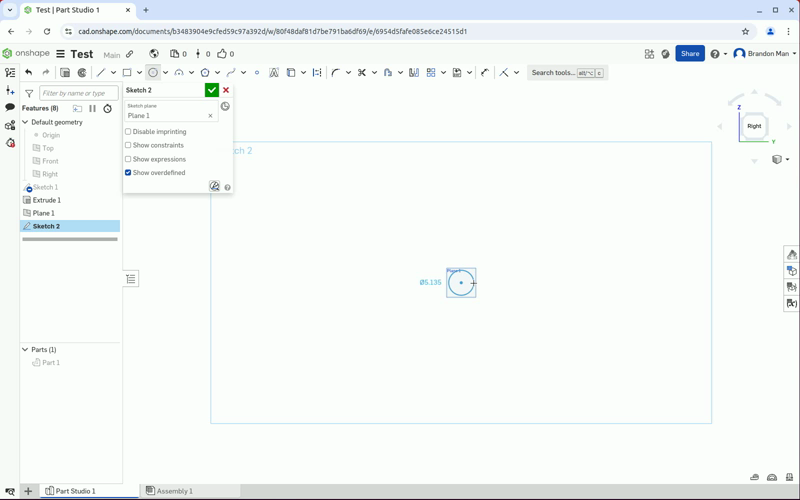
key(esc)
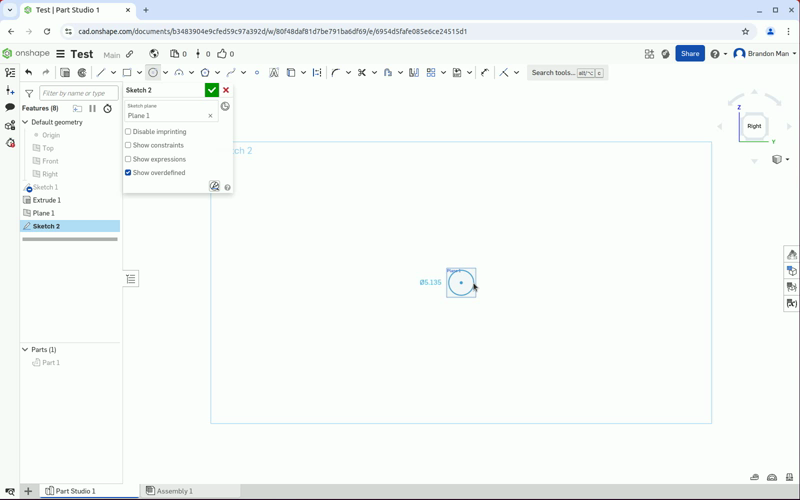
mouse_move(465, 287)
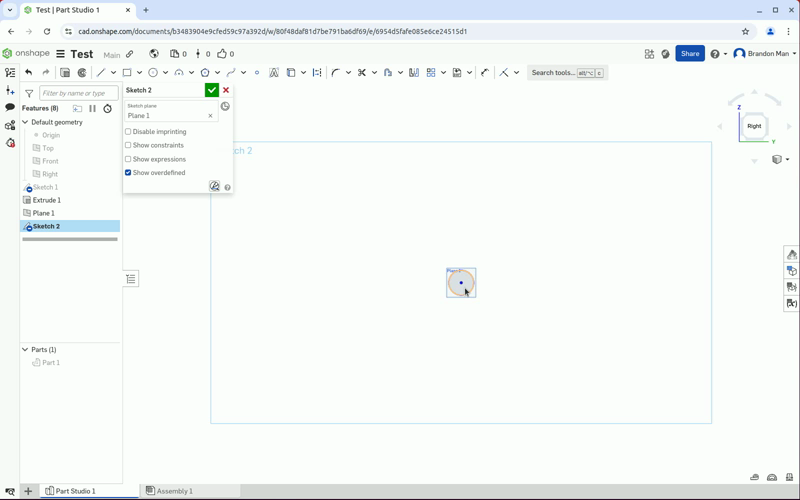
scroll(6)
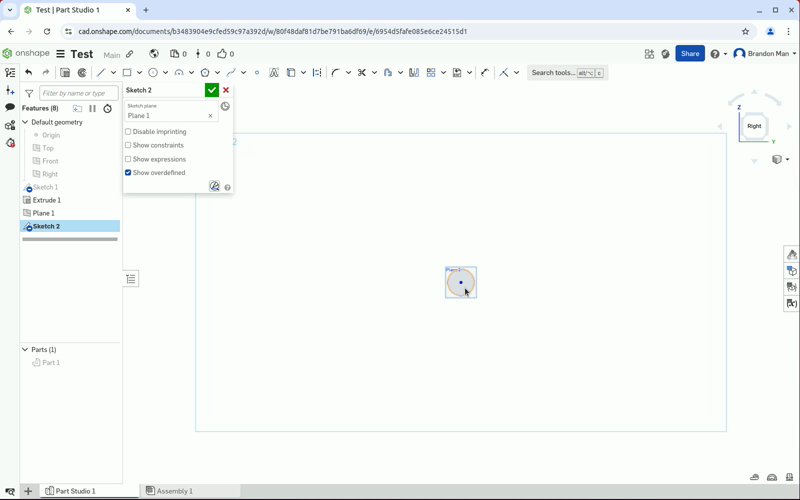
scroll(6)
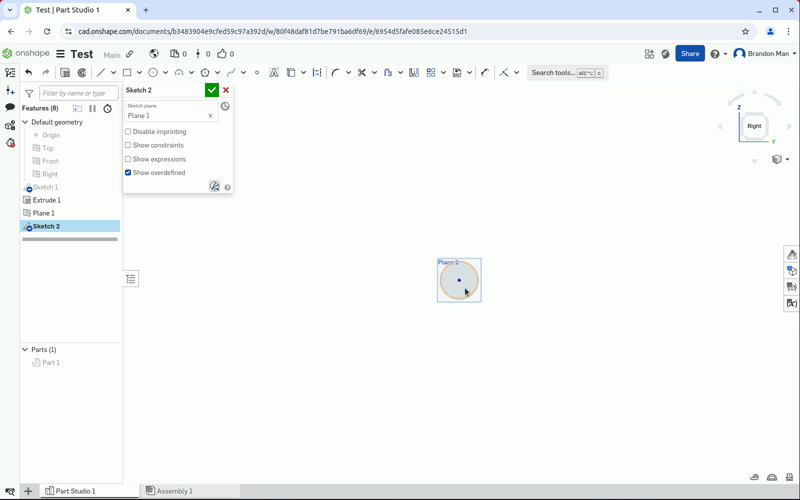
scroll(6)
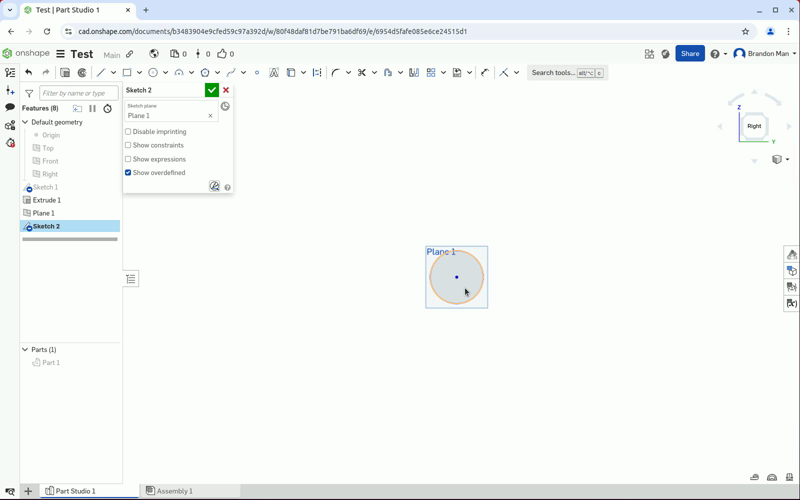
scroll(6)
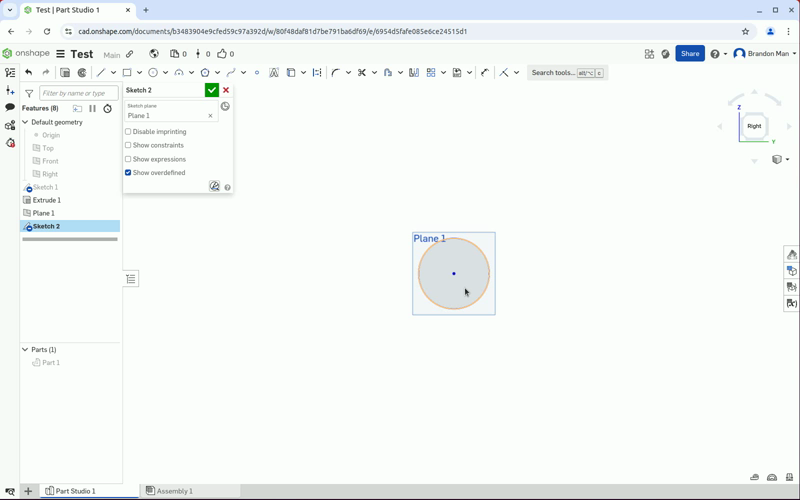
scroll(6)
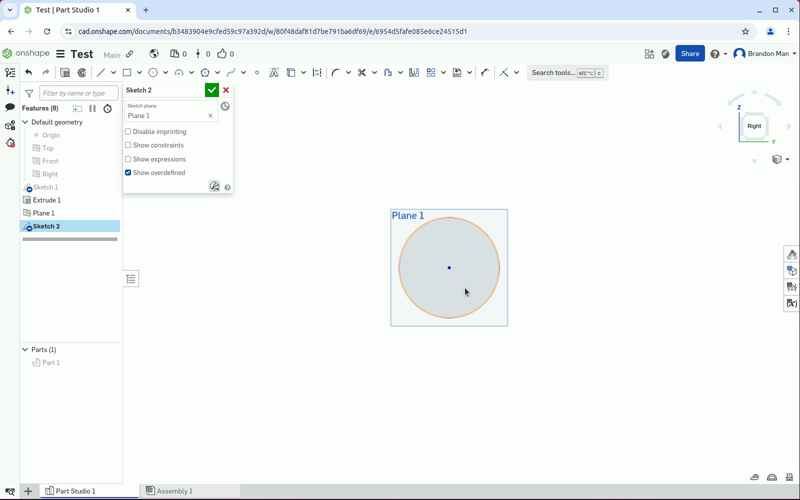
scroll(6)
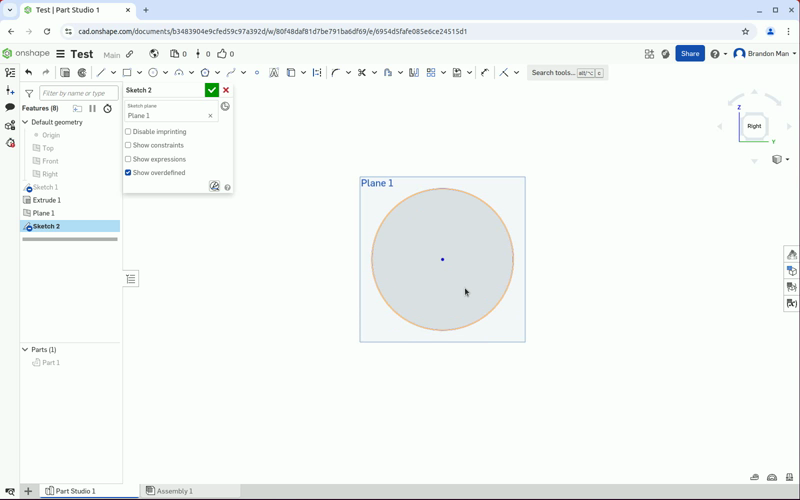
scroll(6)
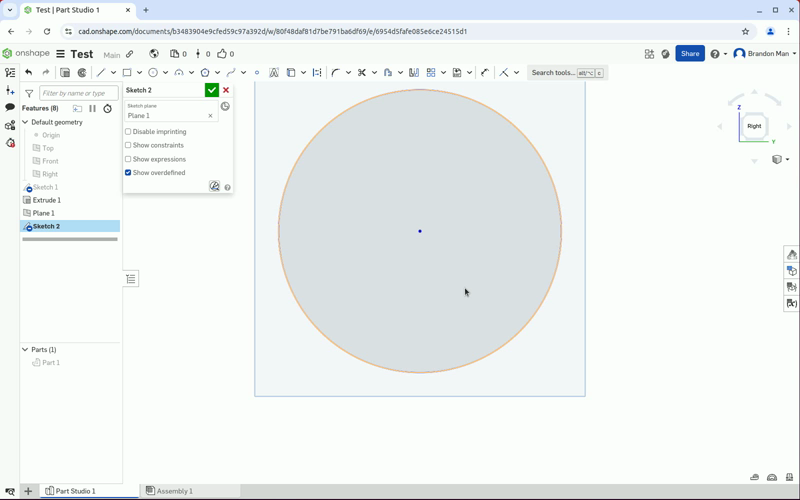
click(465, 287)
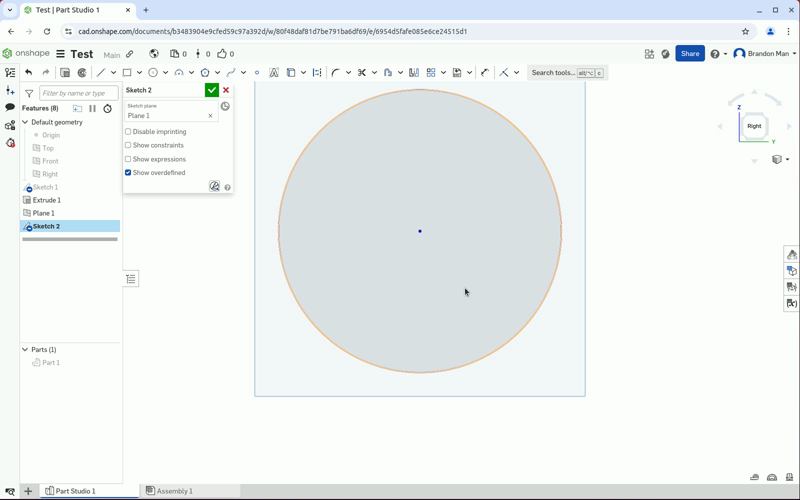
scroll(-6)
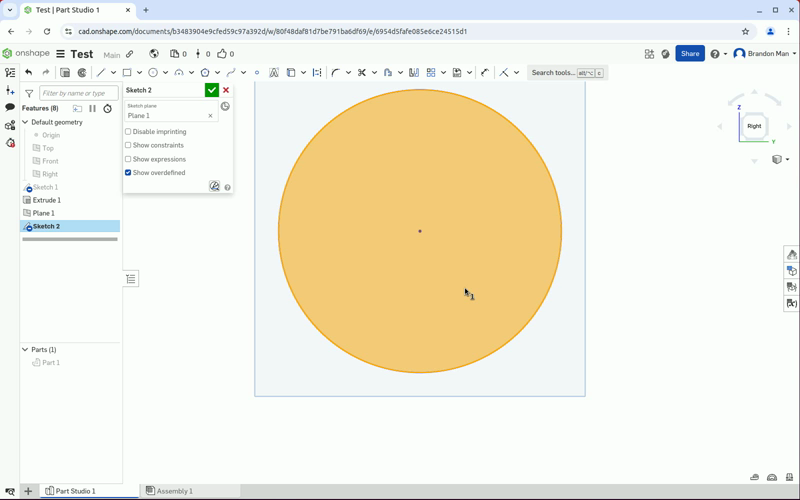
scroll(-6)
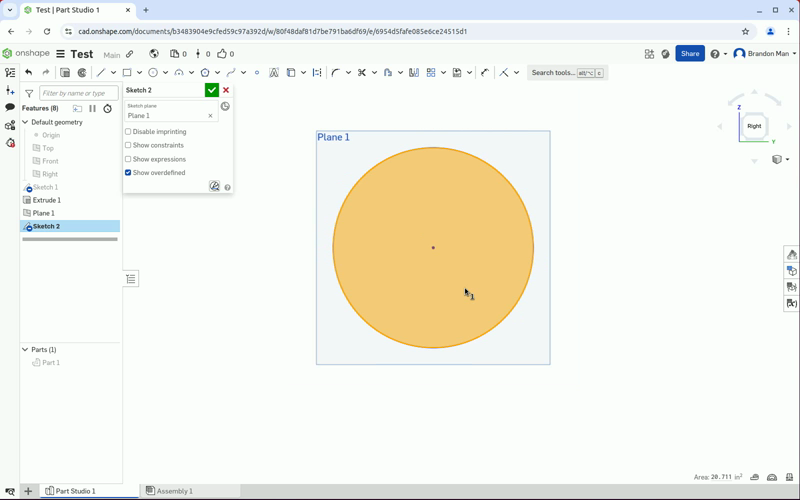
scroll(-6)
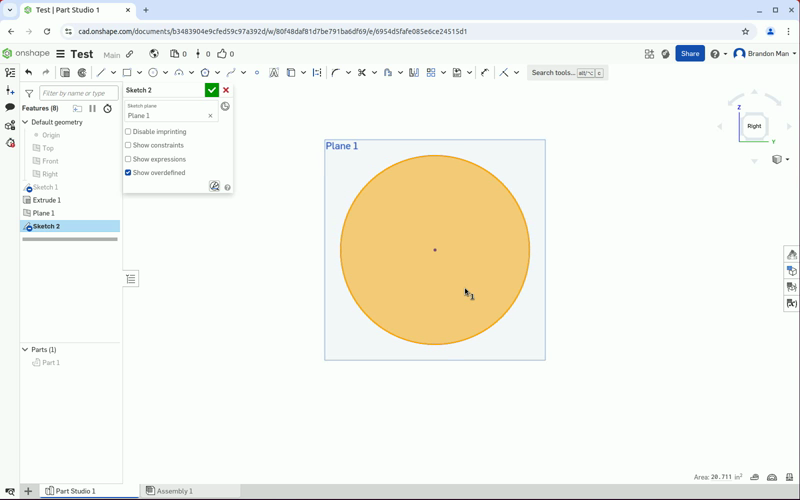
scroll(-6)
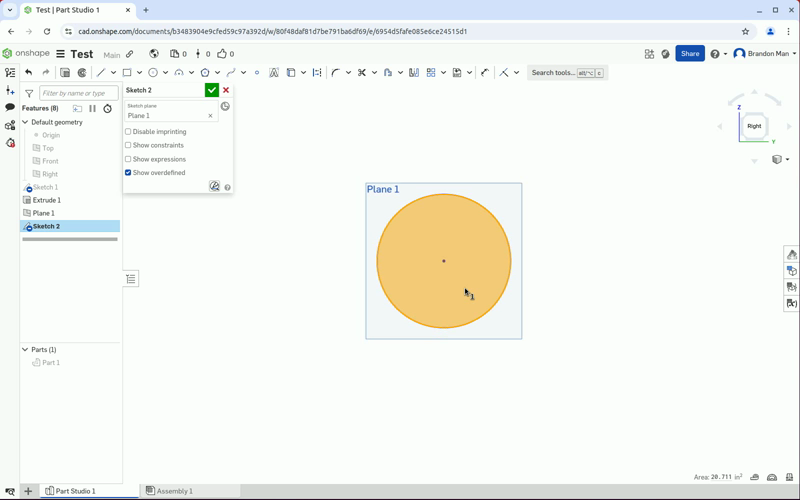
scroll(-6)
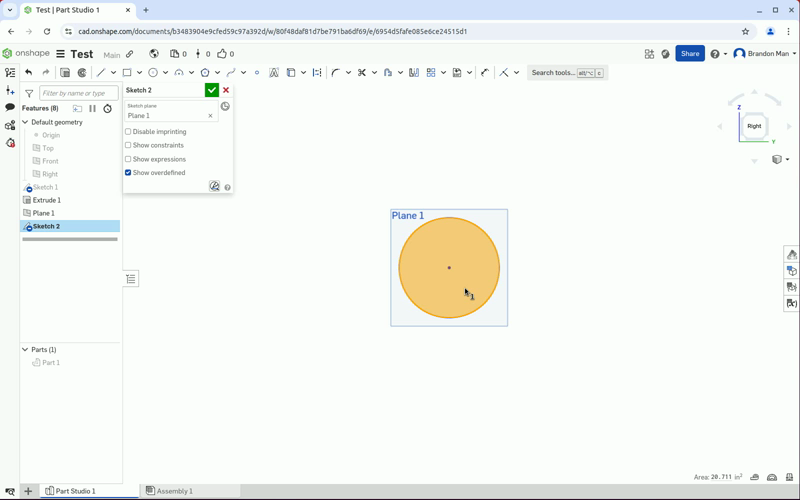
scroll(-6)
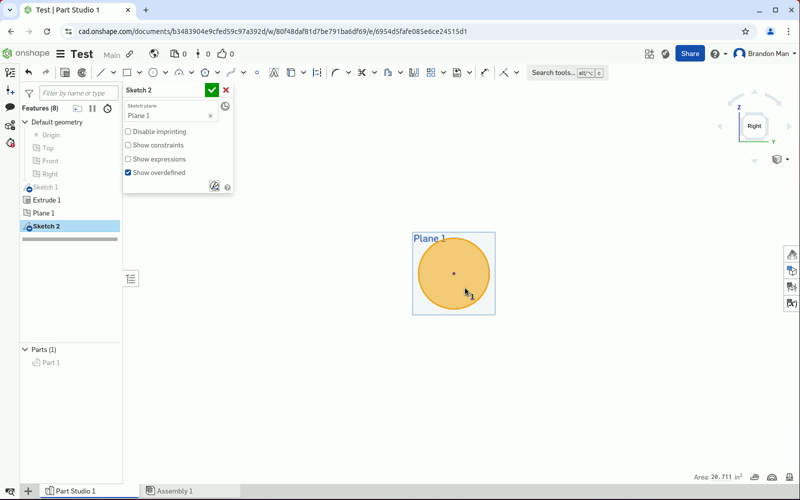
scroll(-6)
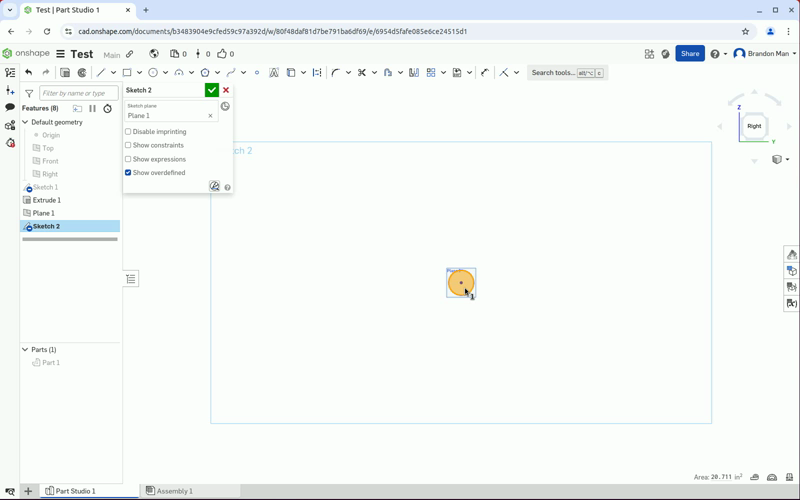
mouse_move(73, 352)
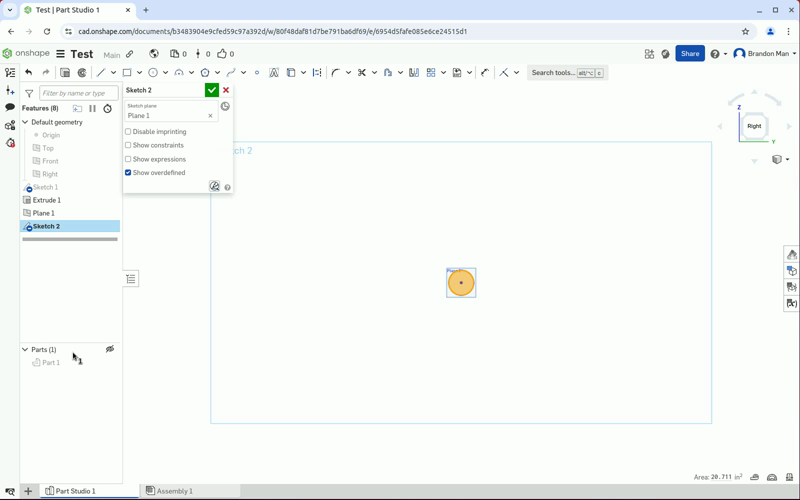
key(shift+y)
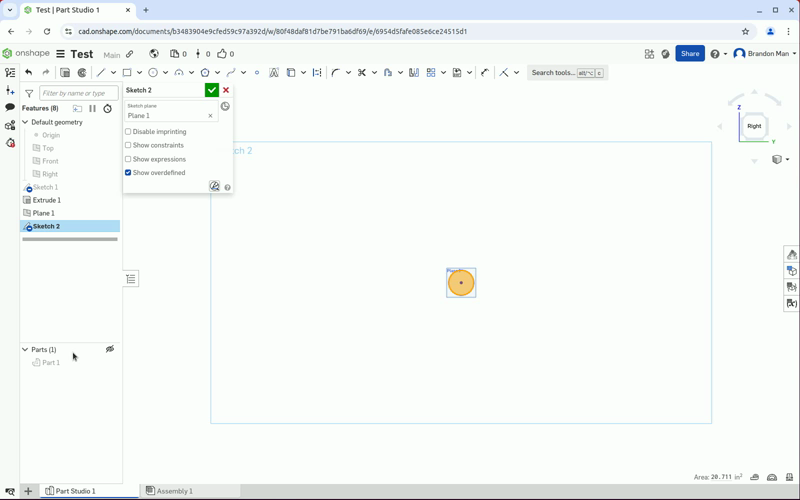
key(shift+e)
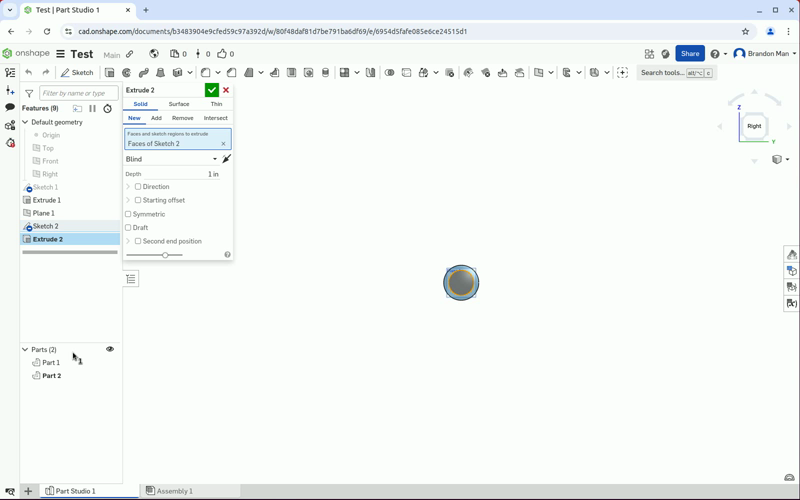
mouse_move(143, 106)
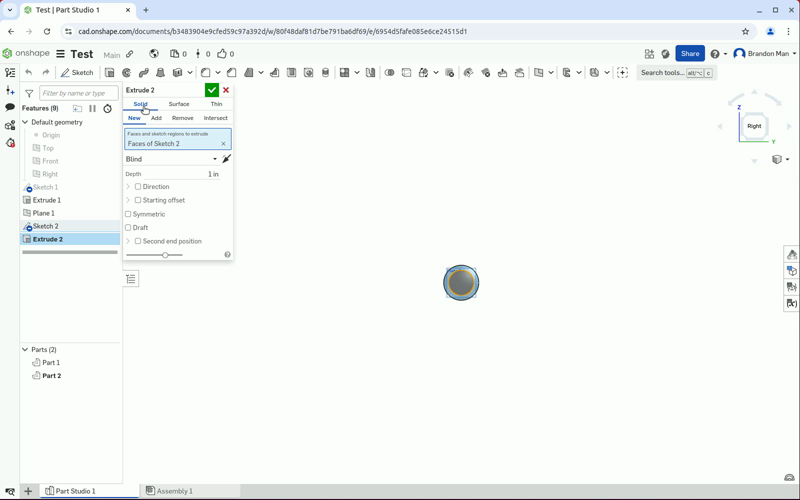
click(143, 106)
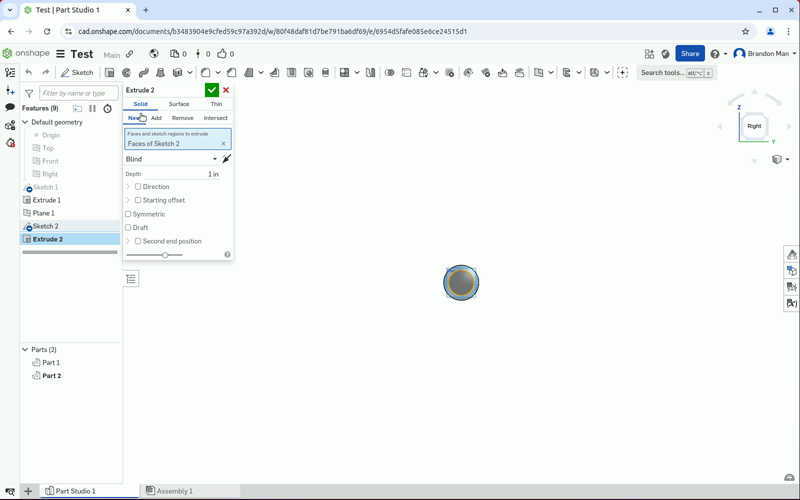
mouse_move(137, 120)
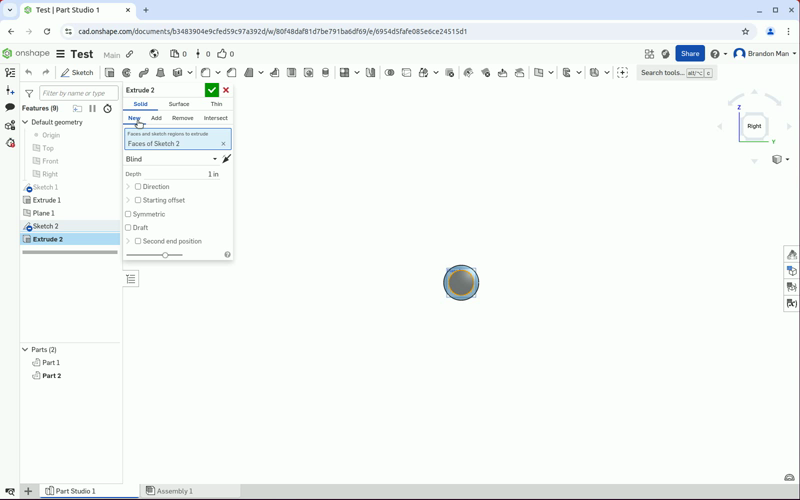
click(137, 120)
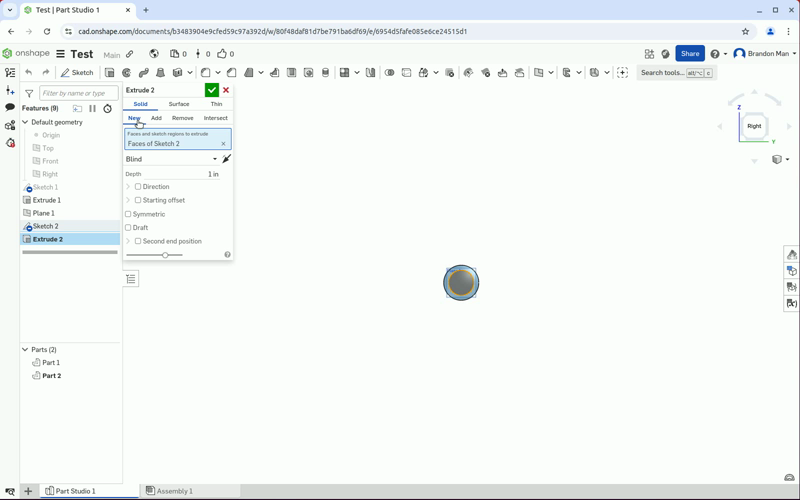
key(tab, 4)
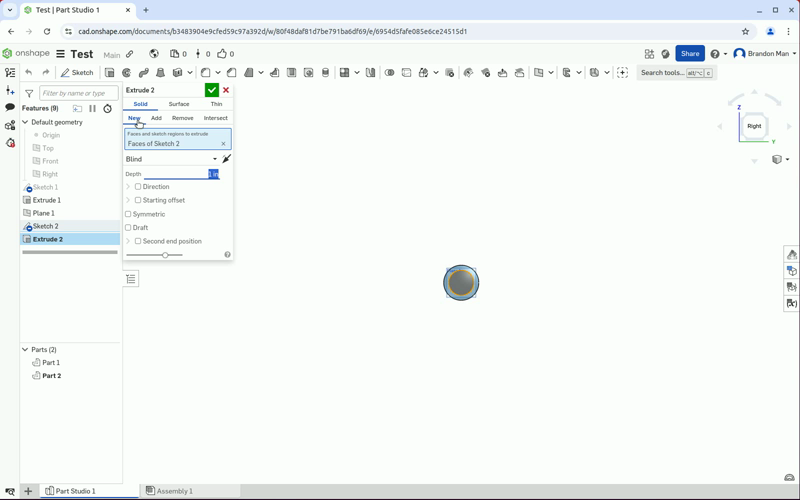
text(6.018)
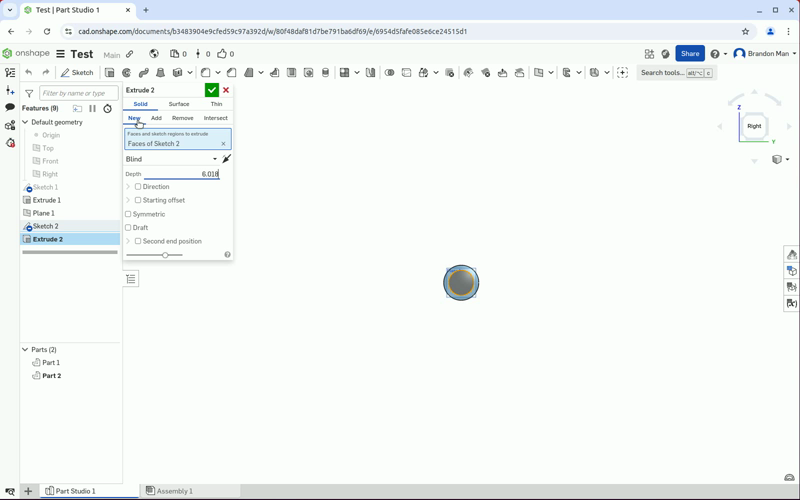
key(enter)
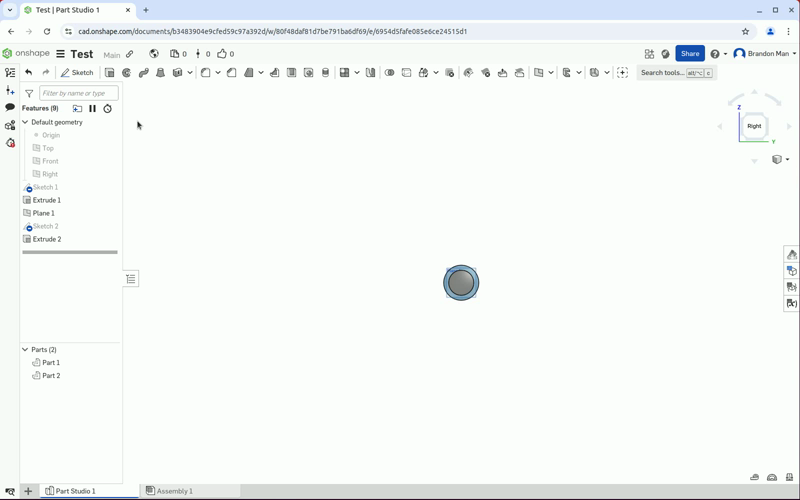
key(shift+h)
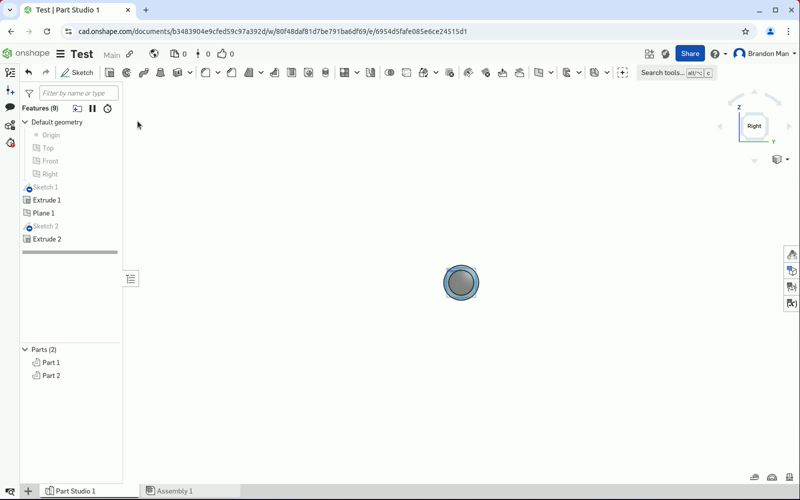
key(shift+h)
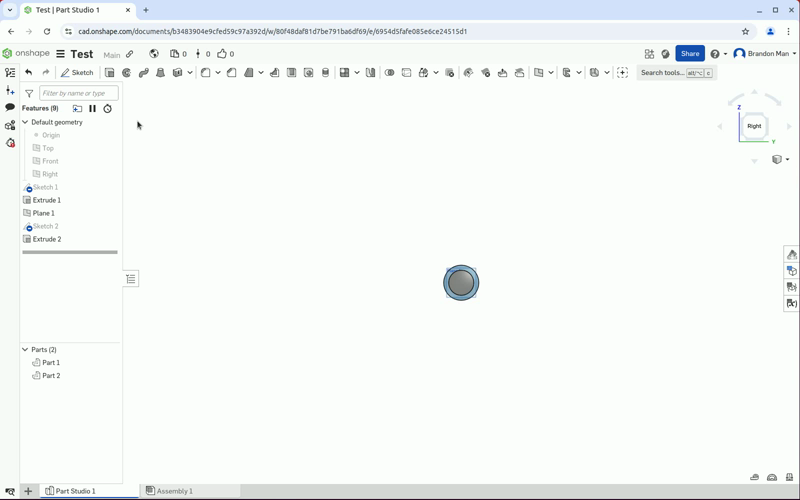
mouse_move(73, 189)
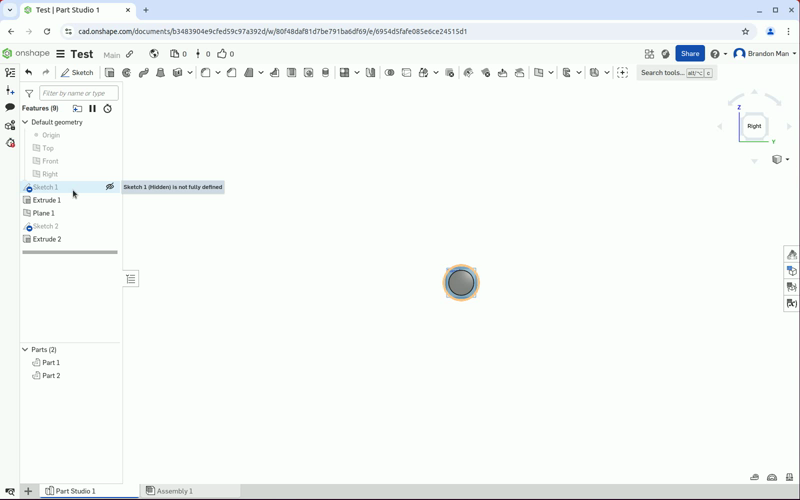
click(73, 189)
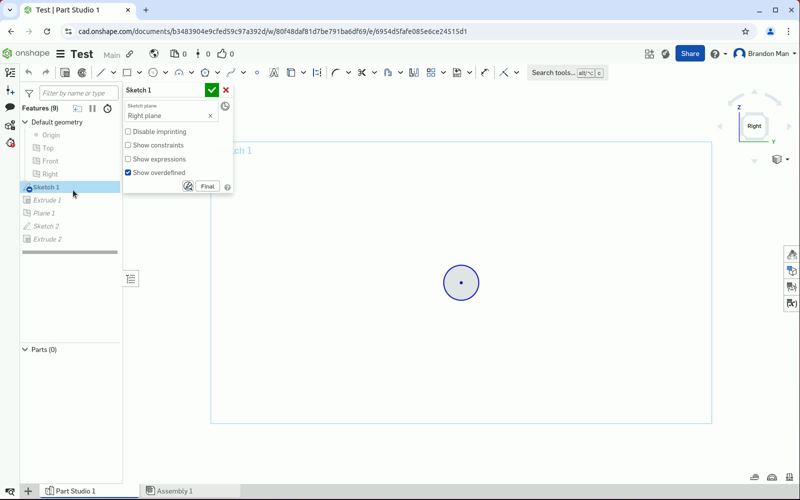
mouse_move(229, 92)
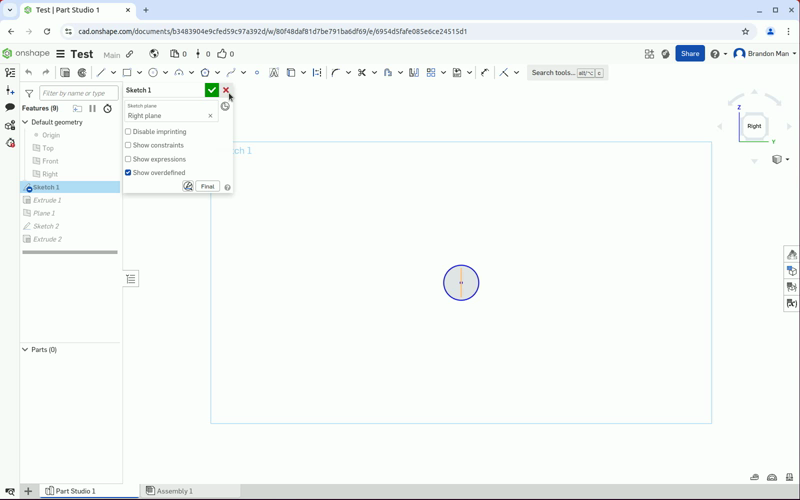
click(229, 92)
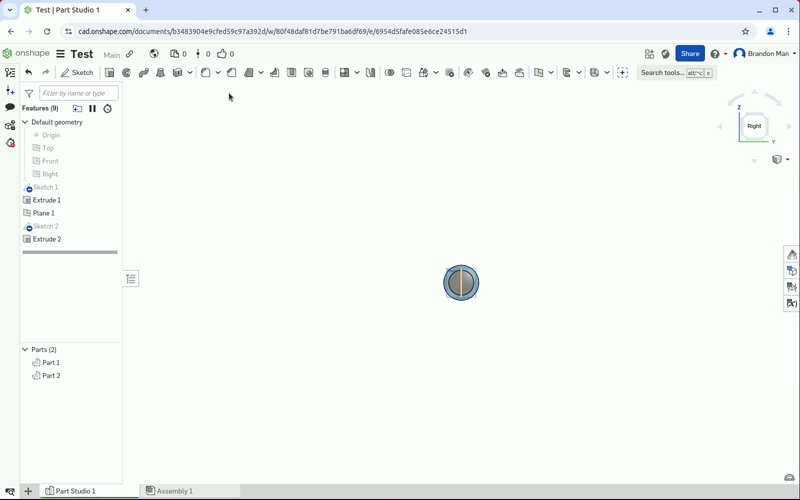
mouse_move(541, 75)
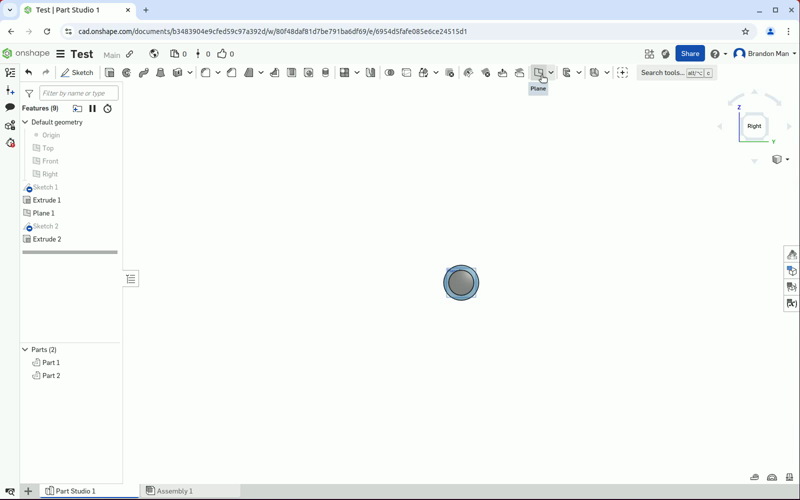
click(541, 75)
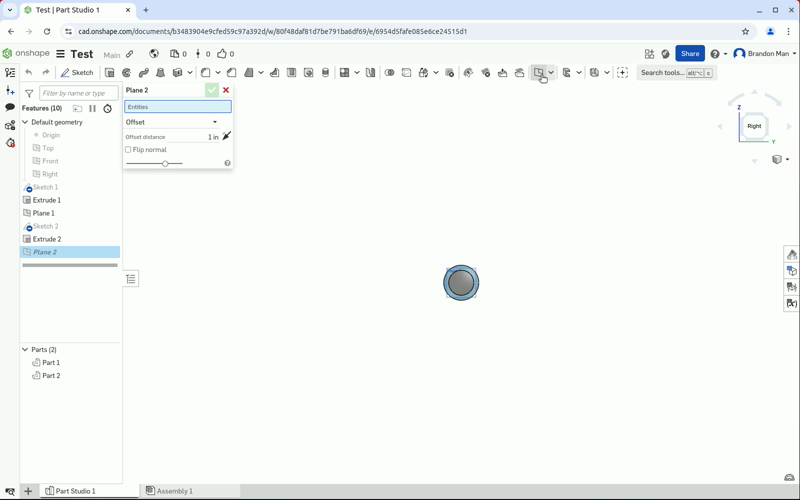
mouse_move(73, 176)
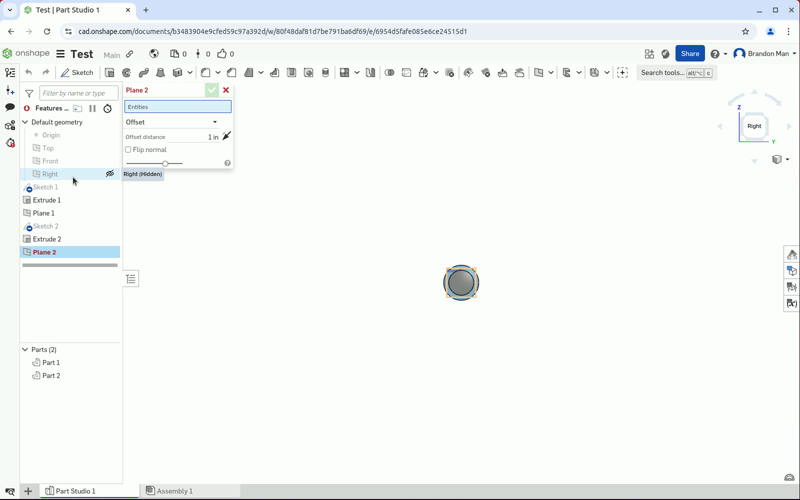
click(73, 176)
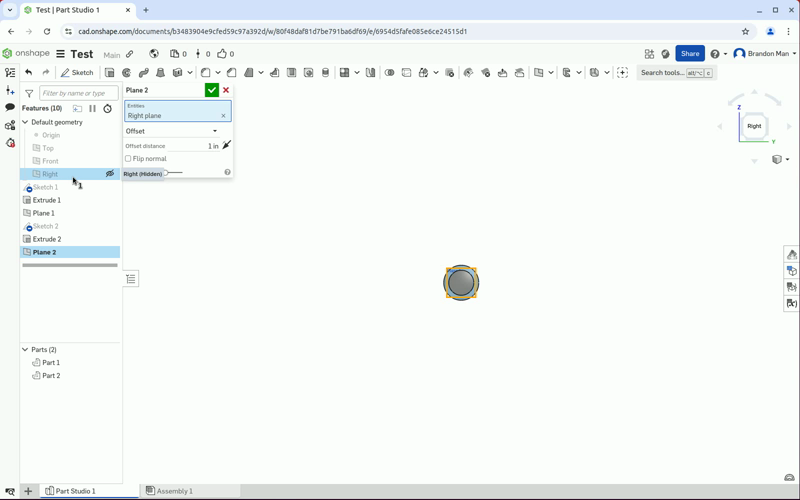
key(tab, 2)
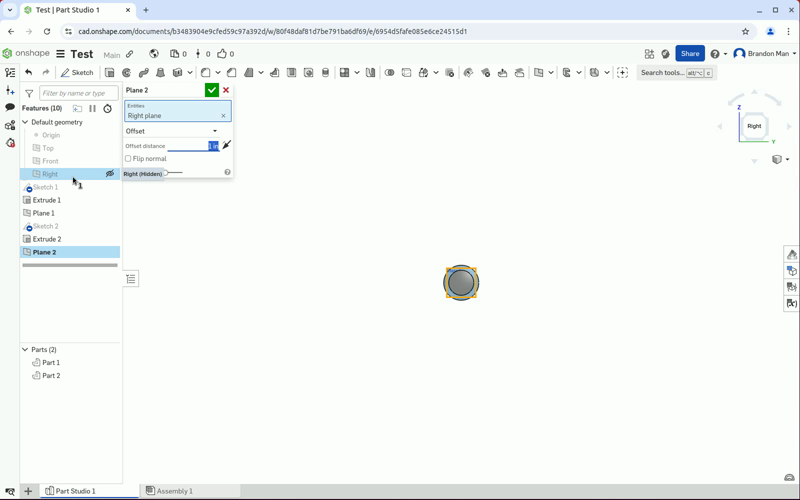
text(17.1)
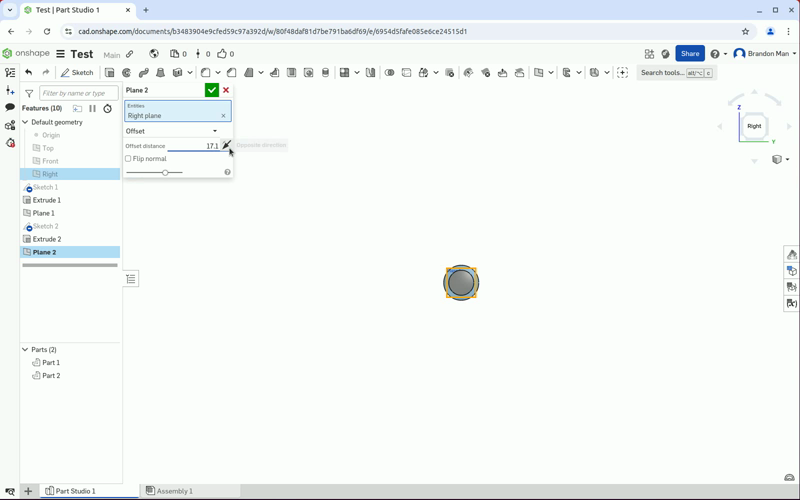
mouse_move(229, 147)
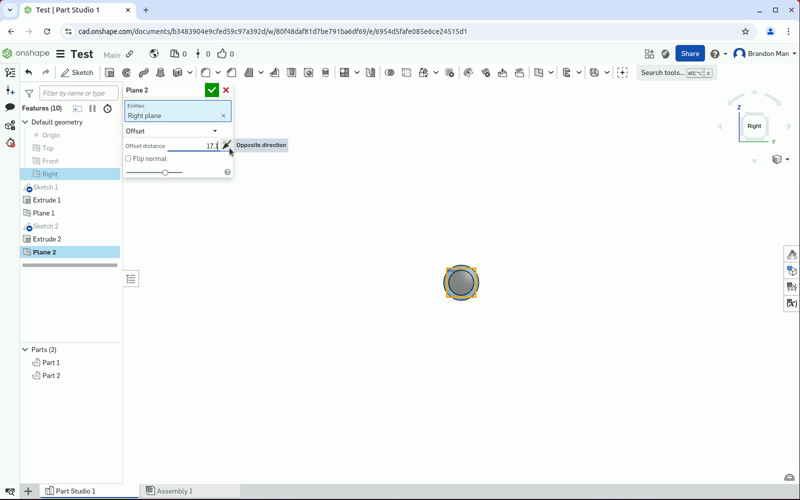
click(229, 147)
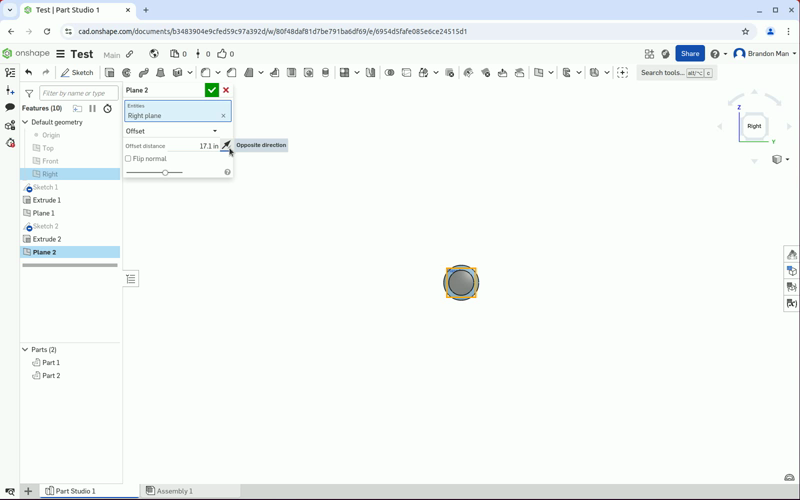
key(enter, 2)
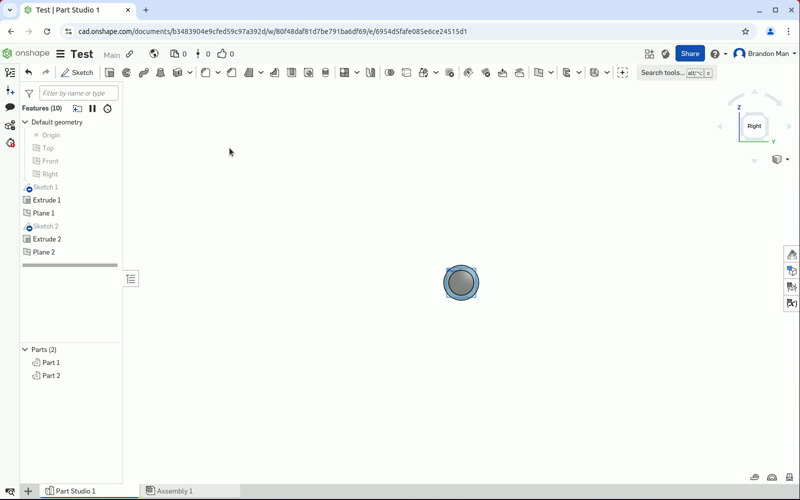
key(shift+s)
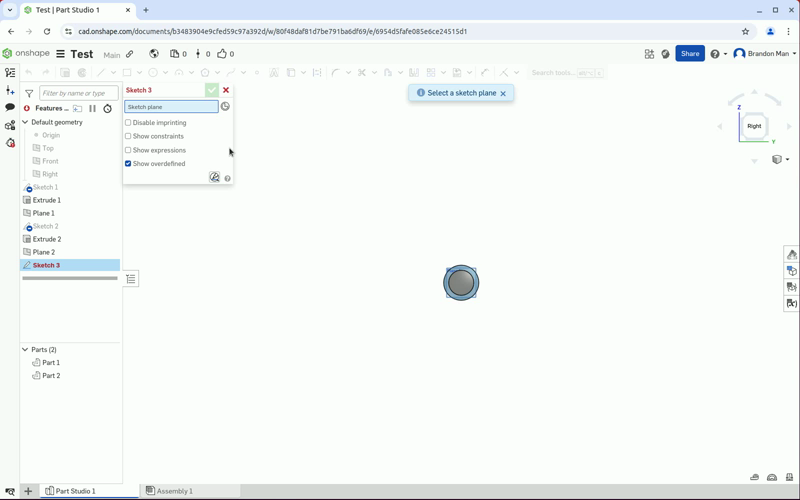
mouse_move(73, 254)
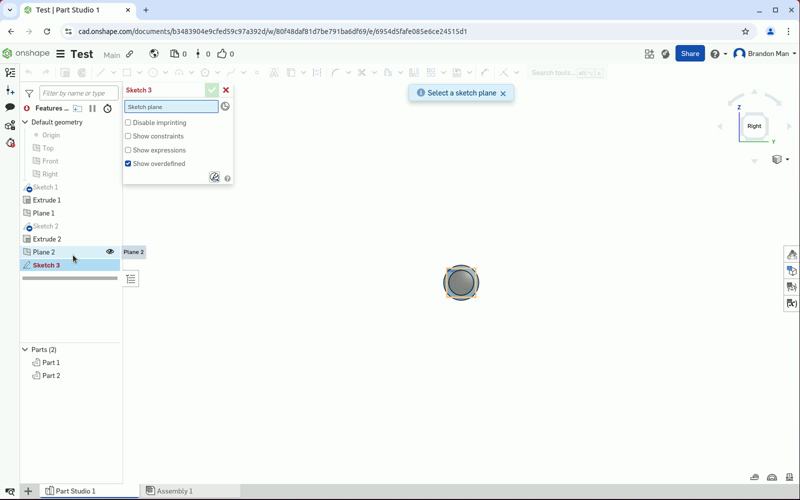
click(73, 254)
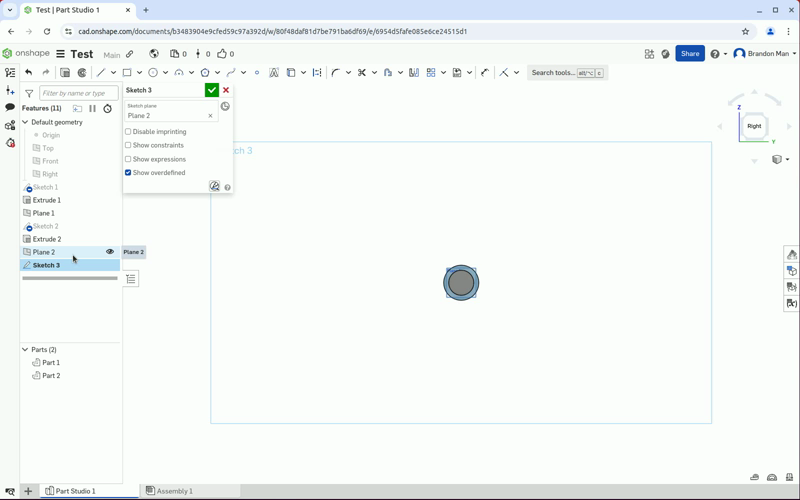
mouse_move(73, 352)
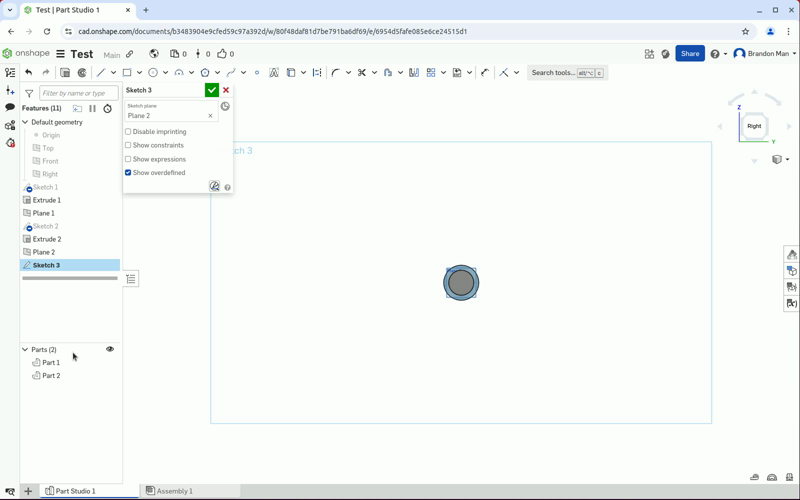
key(y)
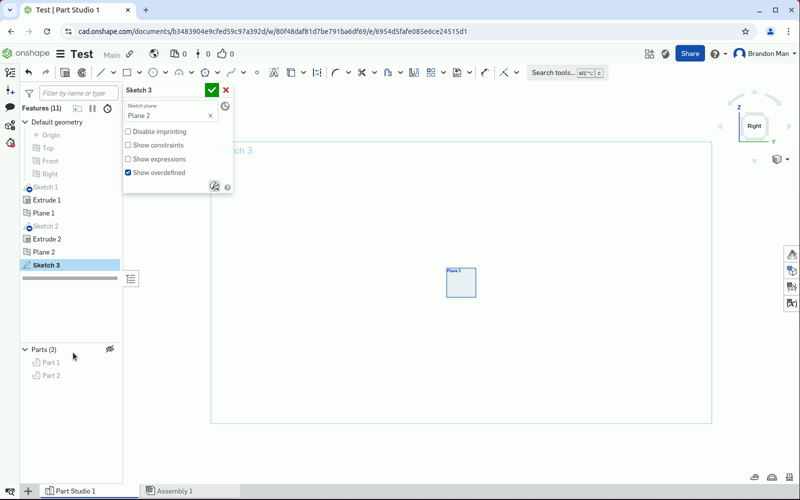
key(c)
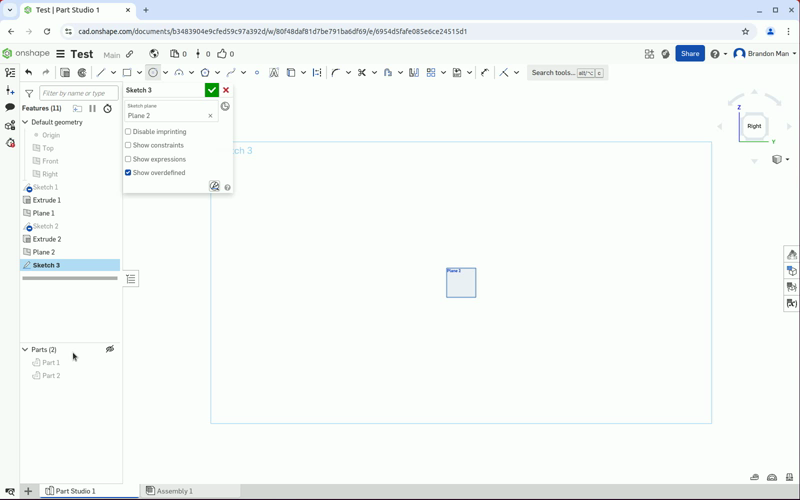
key_down(shift)
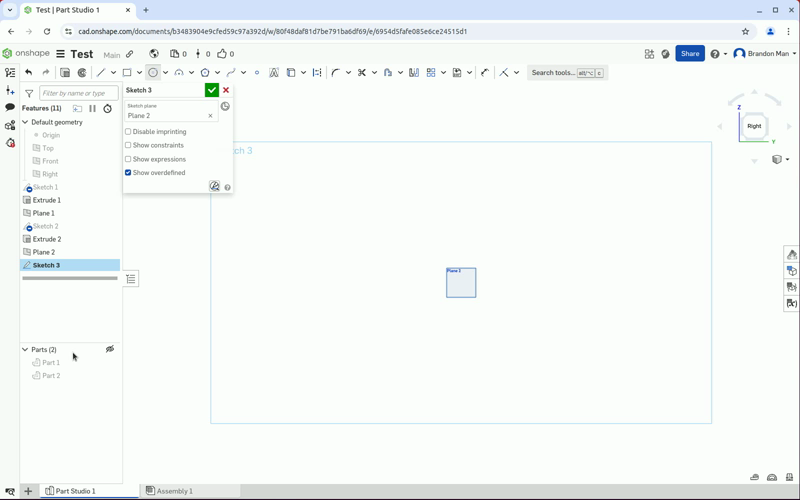
mouse_move(461, 282)
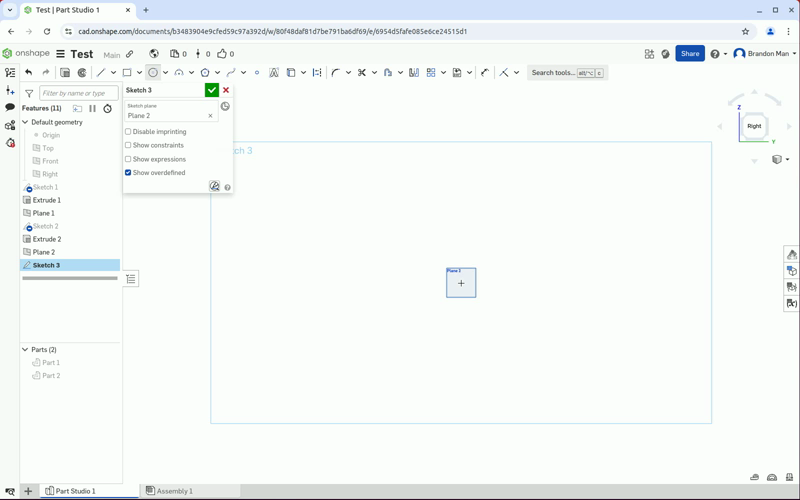
click(461, 282)
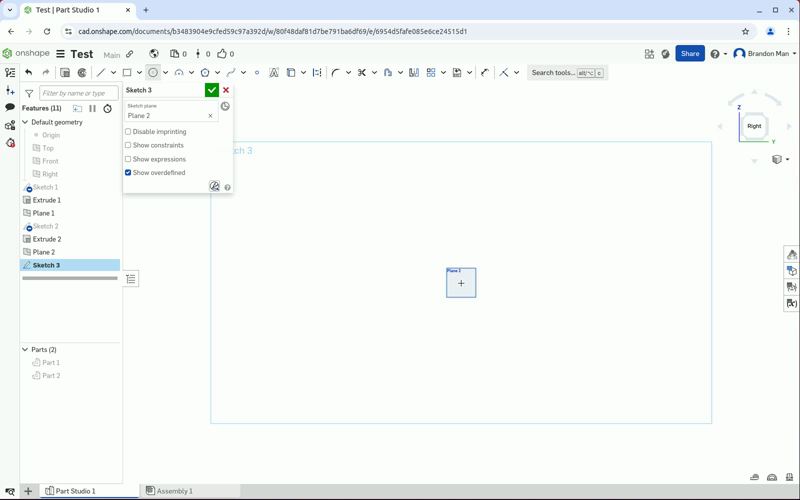
key_up(shift)
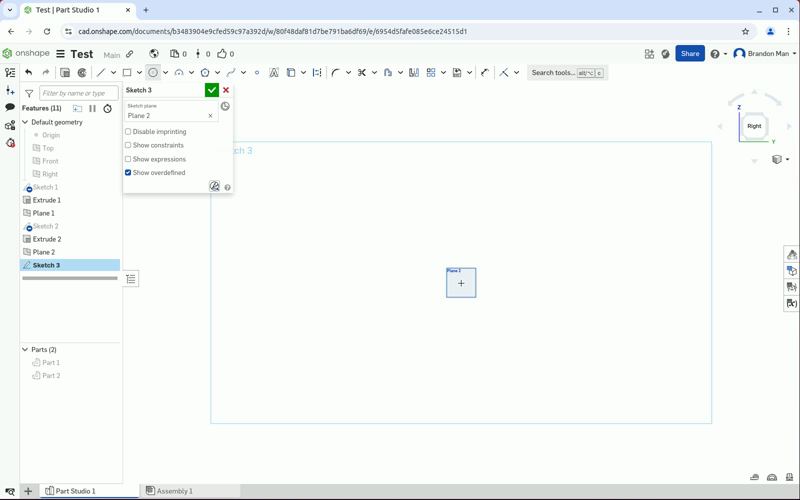
mouse_move(472, 282)
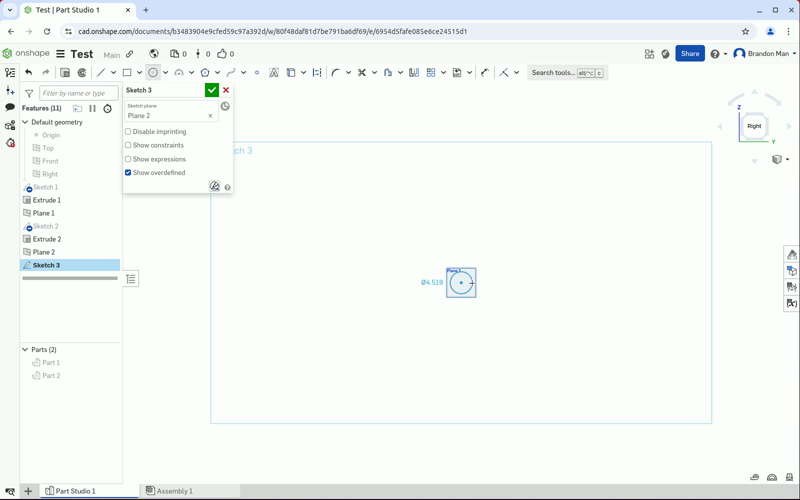
click(472, 282)
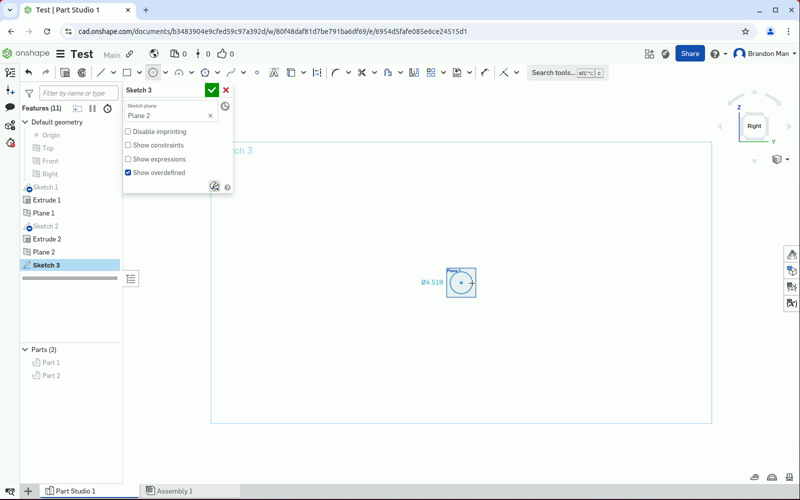
key(esc)
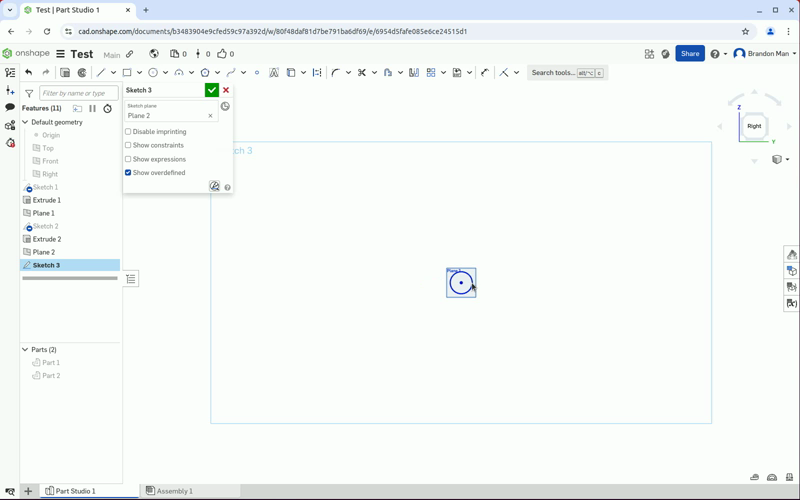
mouse_move(454, 280)
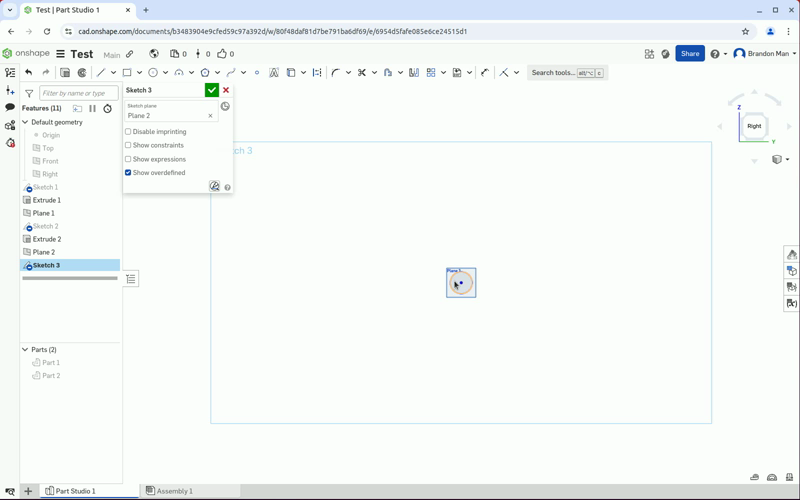
scroll(6)
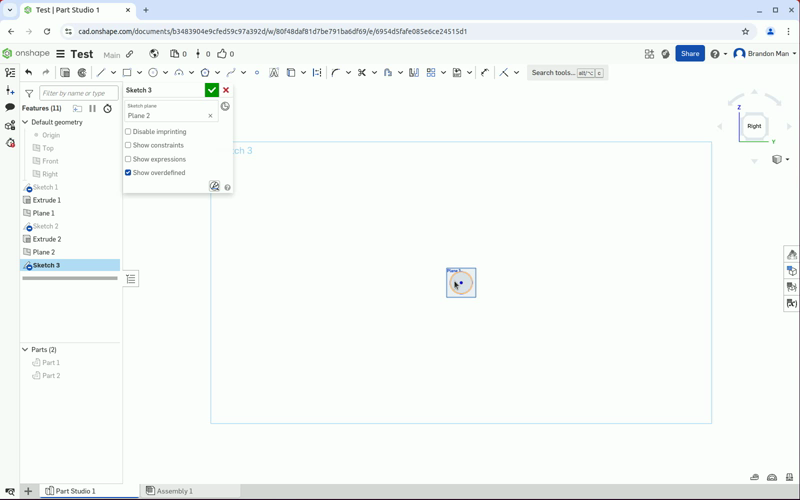
scroll(6)
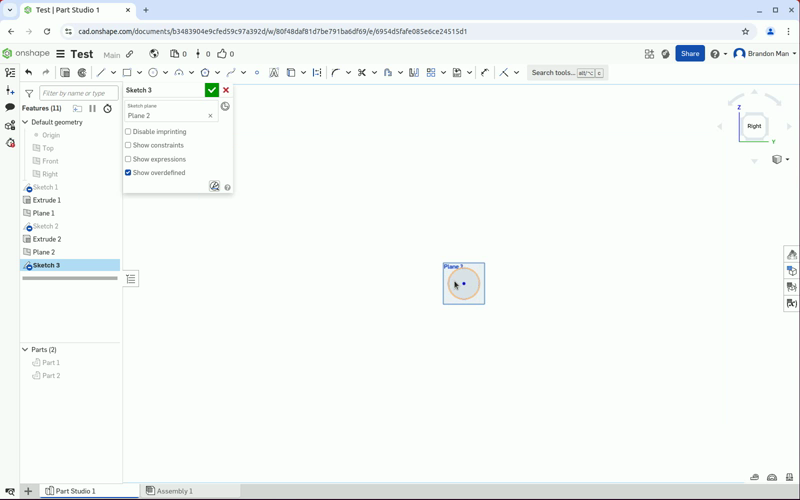
scroll(6)
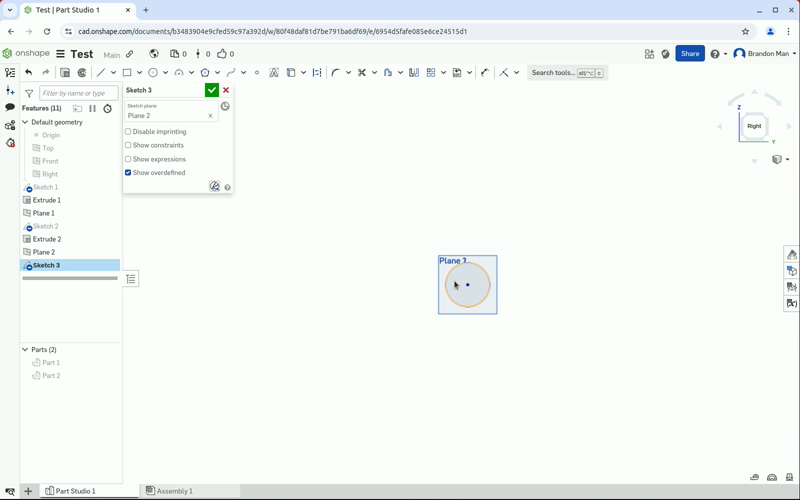
scroll(6)
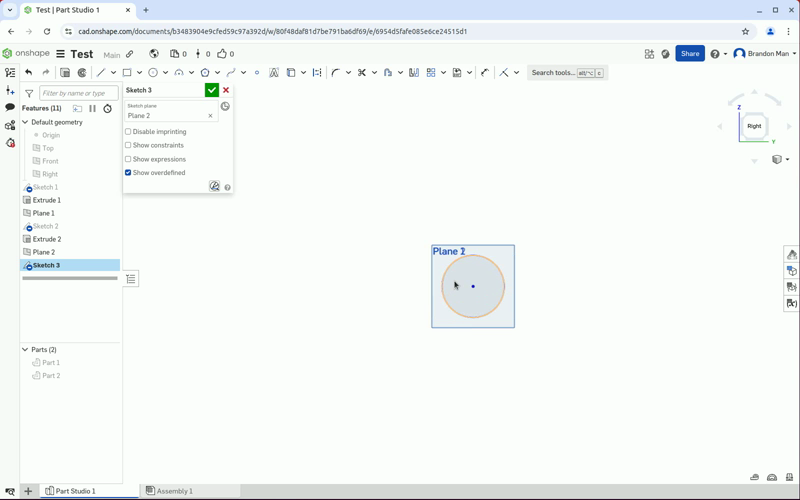
scroll(6)
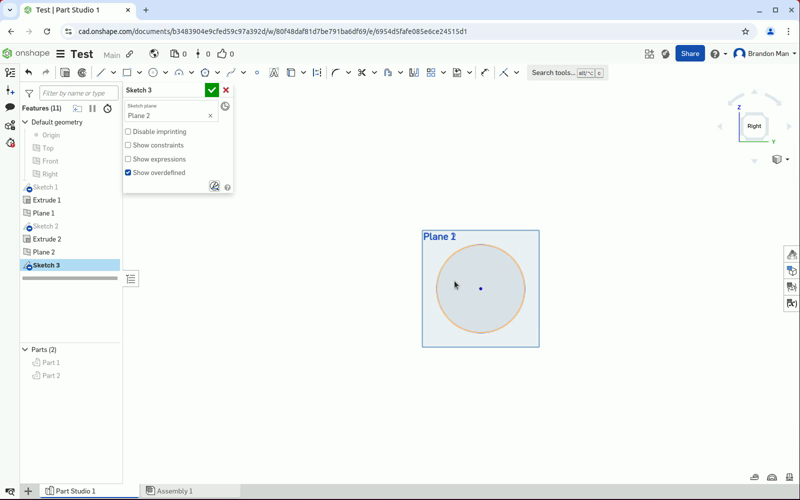
scroll(6)
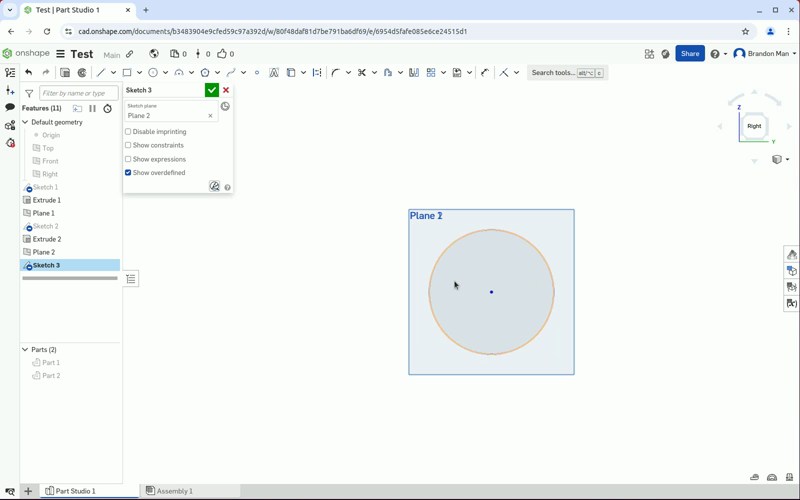
scroll(6)
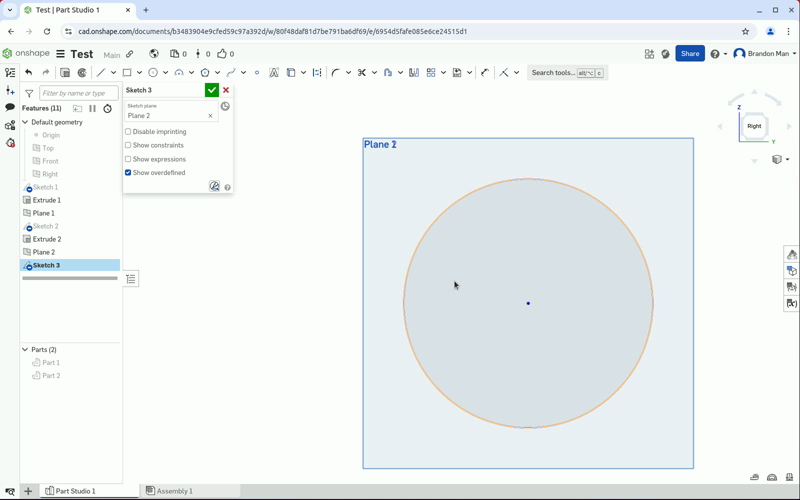
click(454, 280)
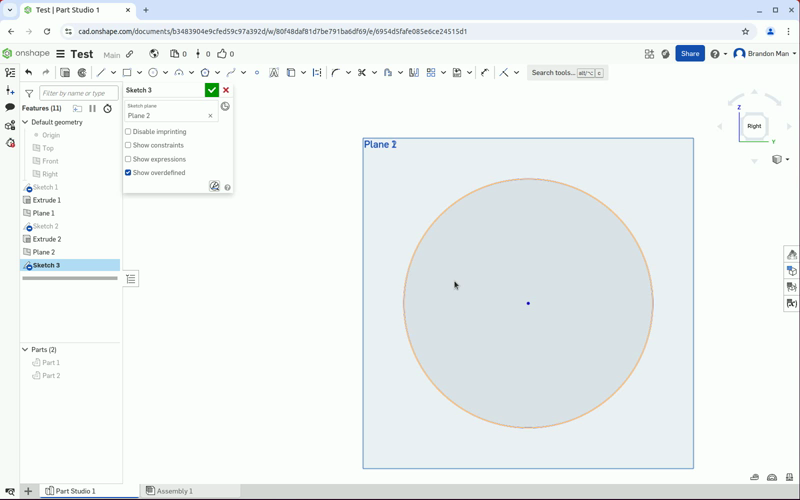
scroll(-6)
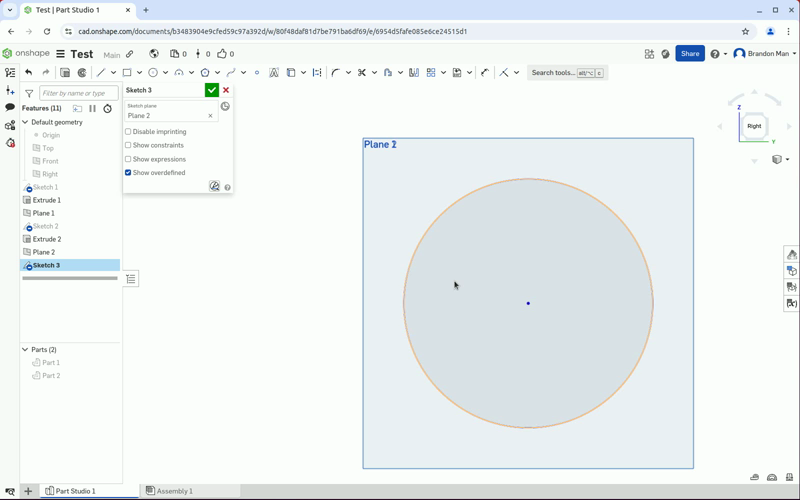
scroll(-6)
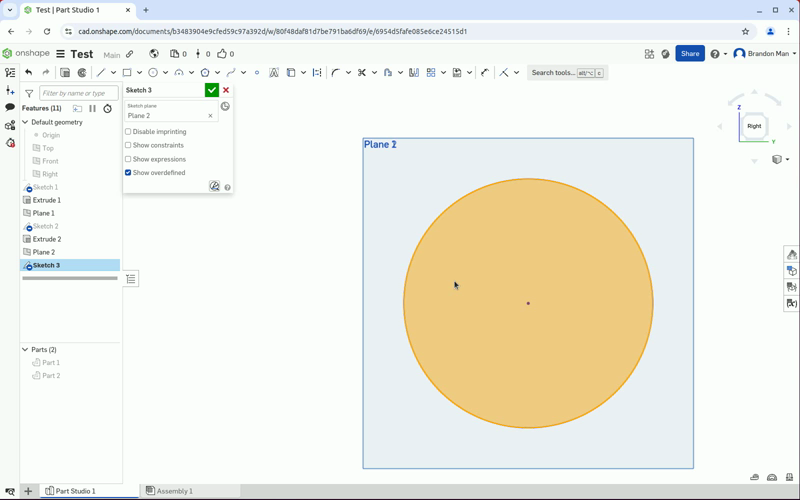
scroll(-6)
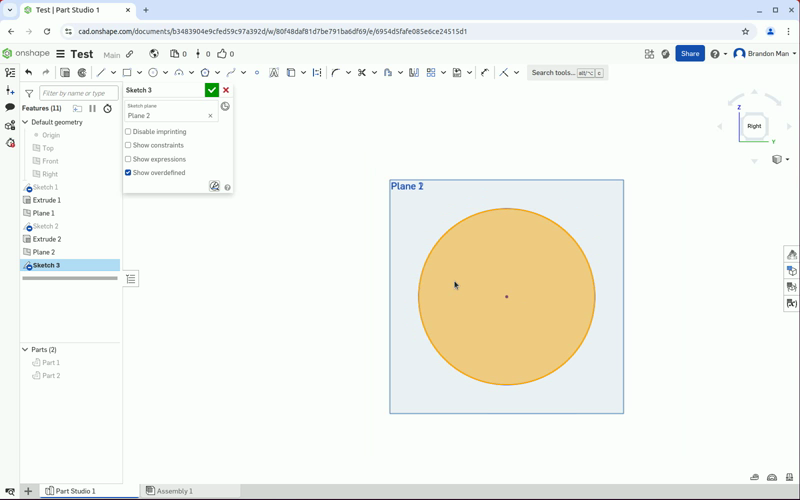
scroll(-6)
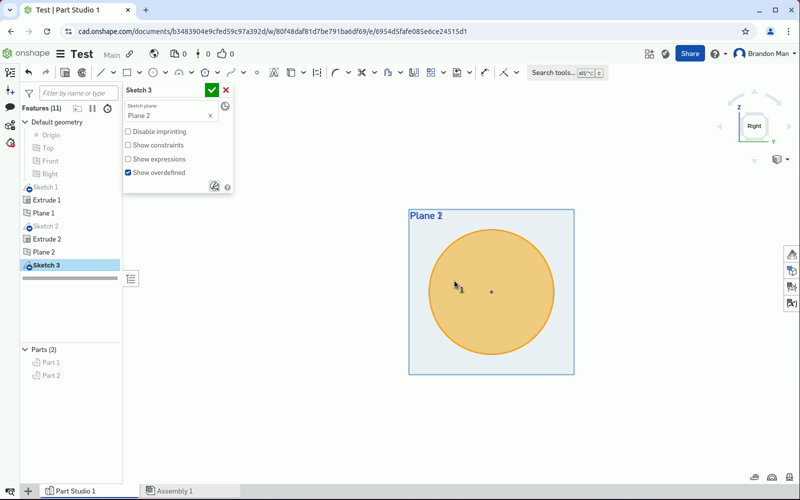
scroll(-6)
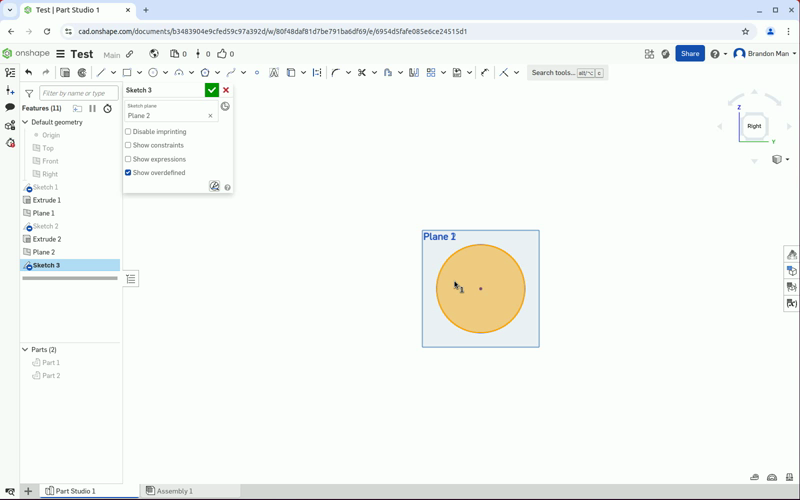
scroll(-6)
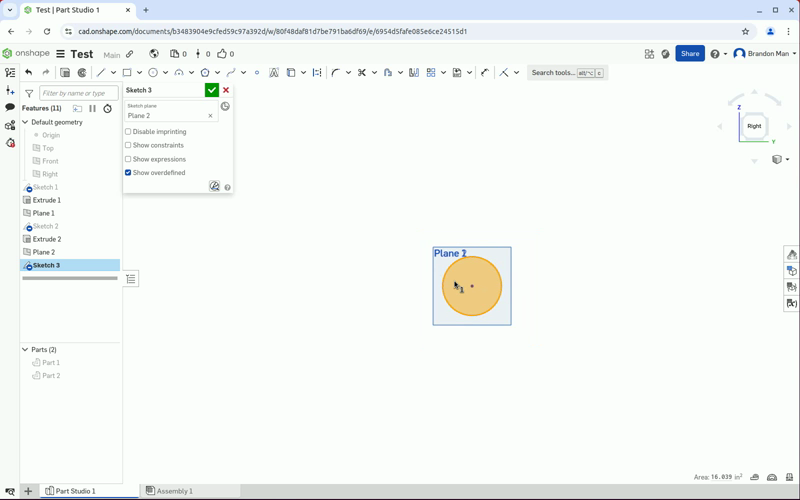
scroll(-6)
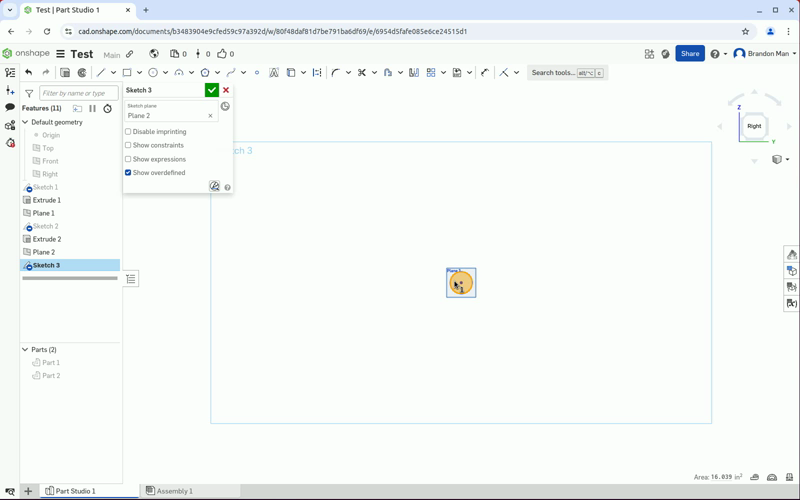
mouse_move(73, 352)
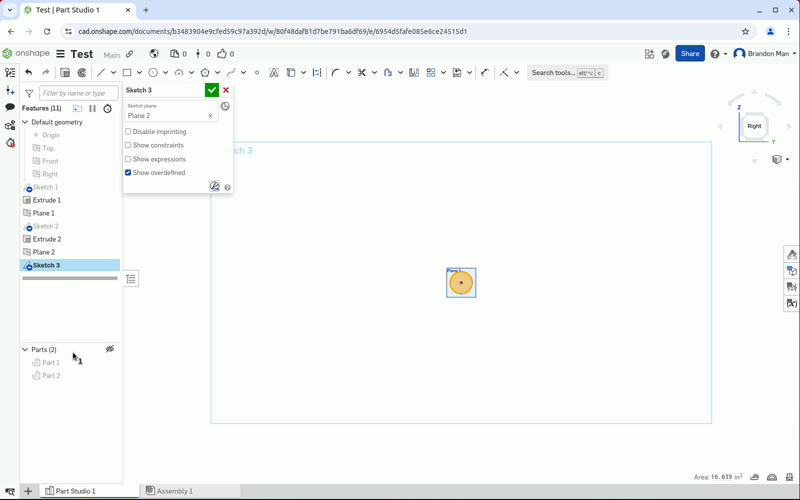
key(shift+y)
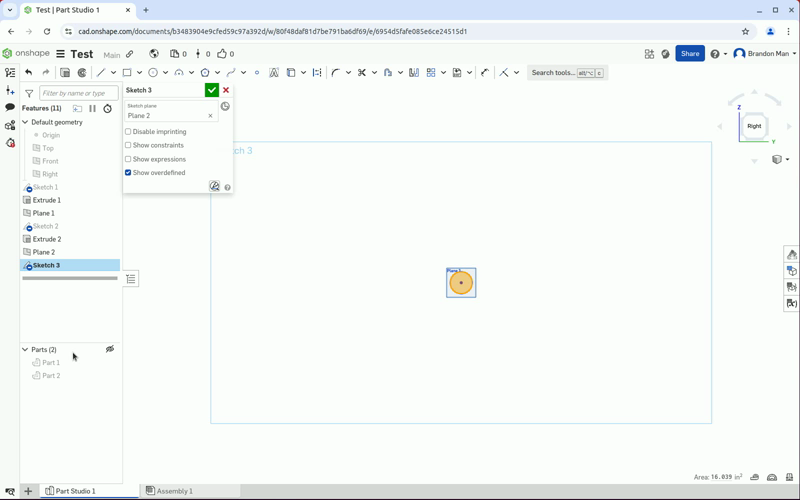
key(shift+e)
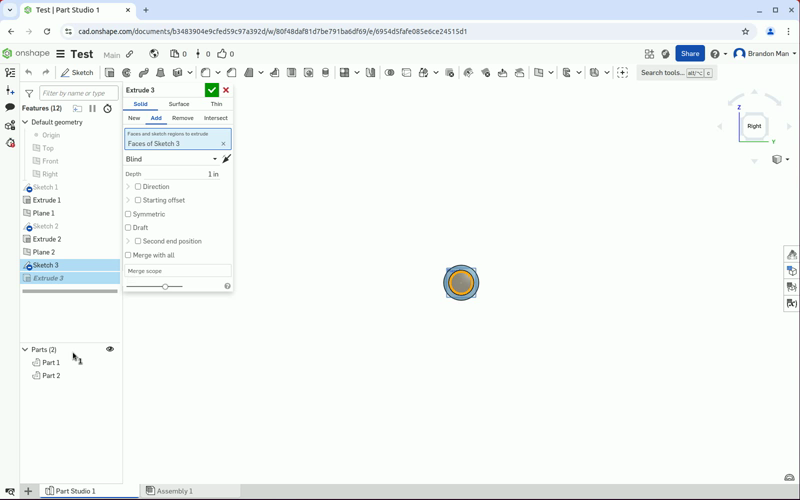
mouse_move(143, 106)
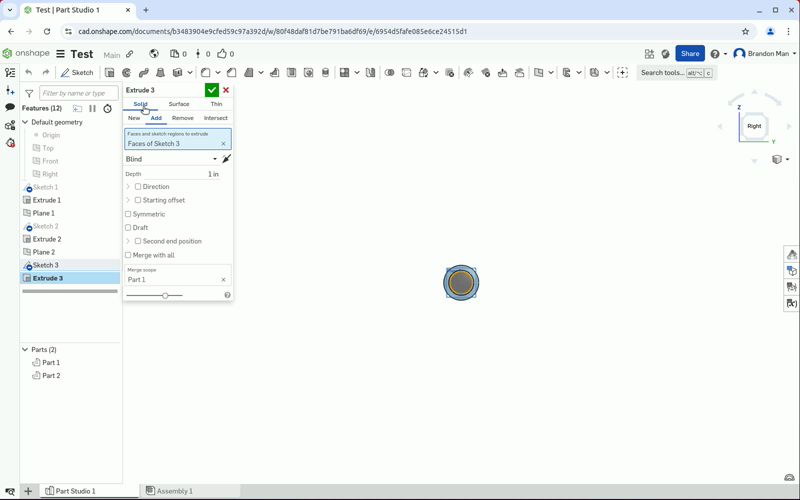
click(143, 106)
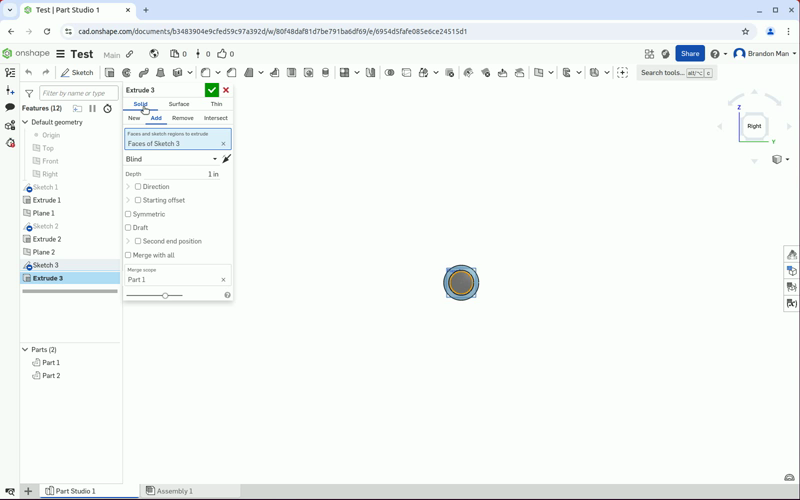
mouse_move(137, 120)
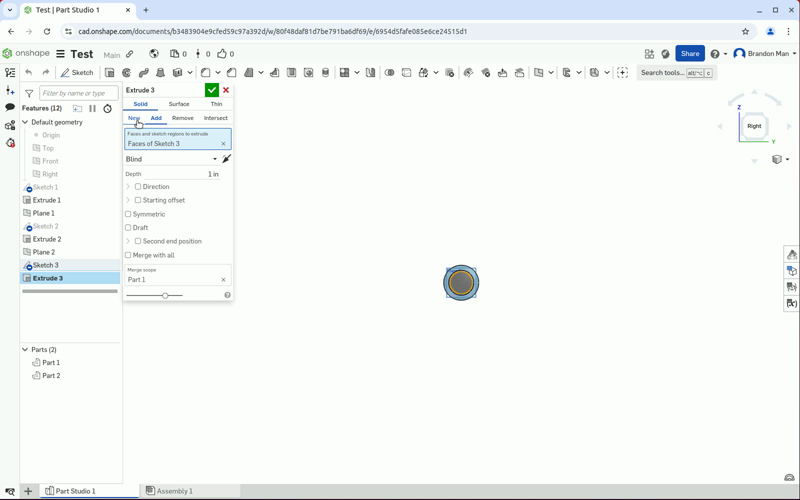
click(137, 120)
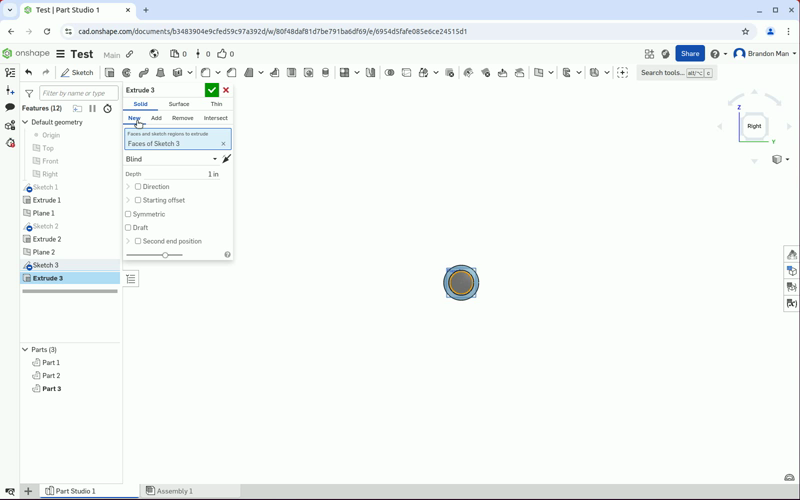
key(tab, 4)
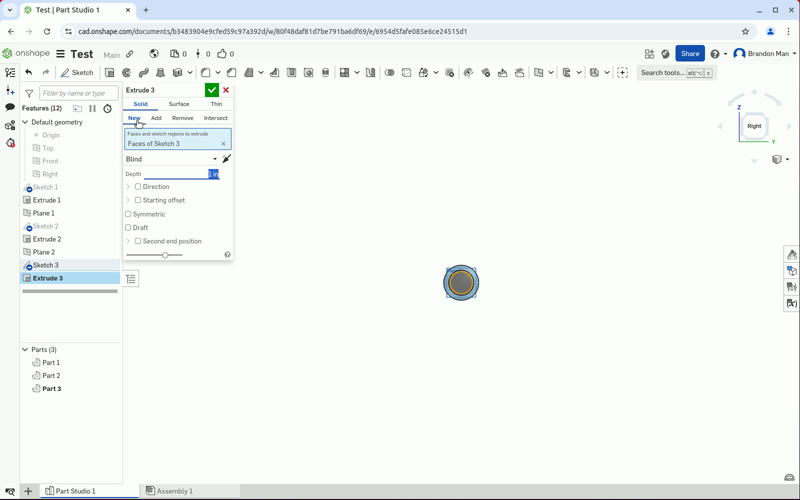
text(6.018)
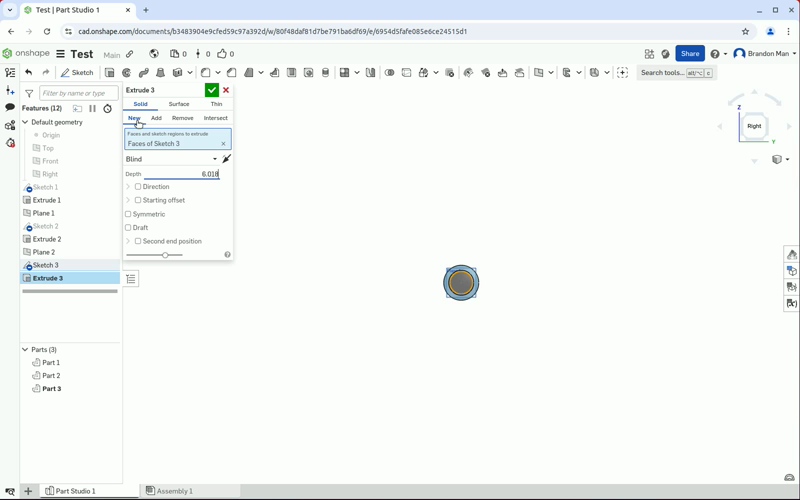
key(enter)
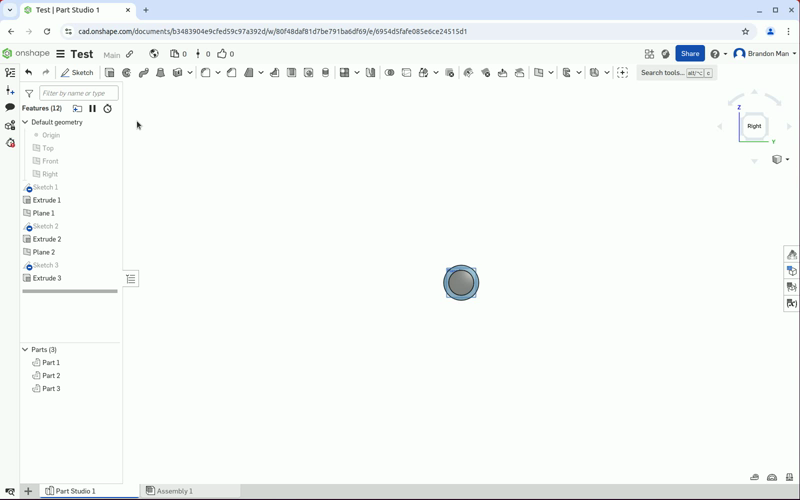
key(shift+h)
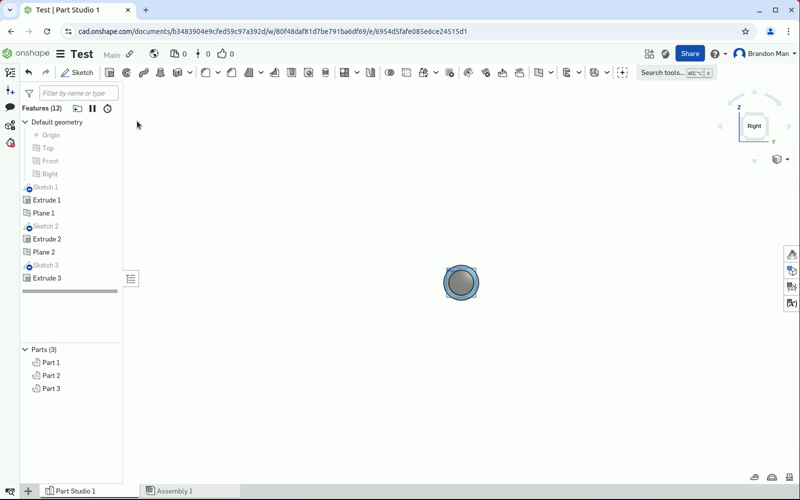
key(shift+h)
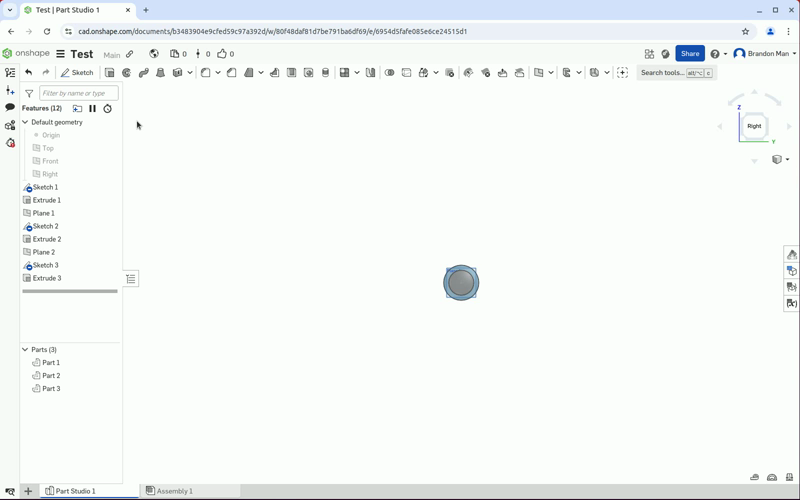
key(shift+7)
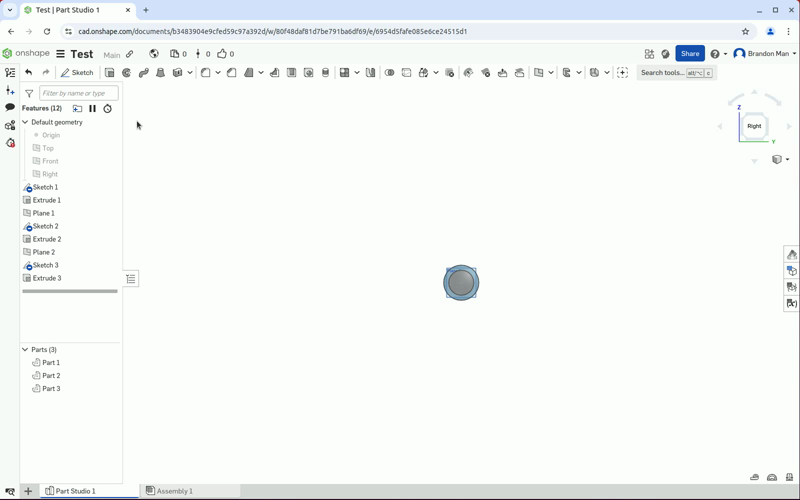
key(right, 2)
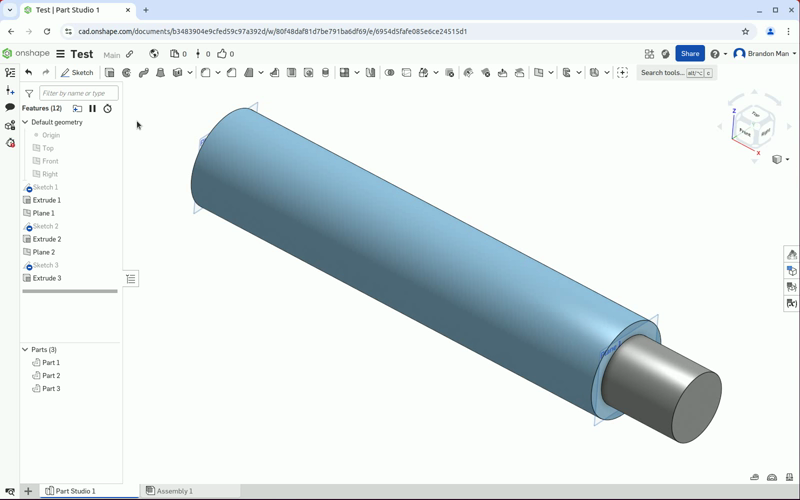
key(down, 2)
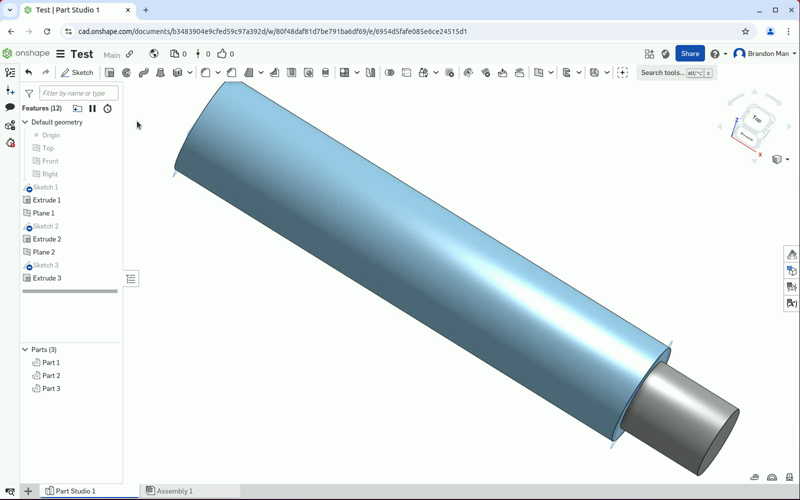
key(up, 2)
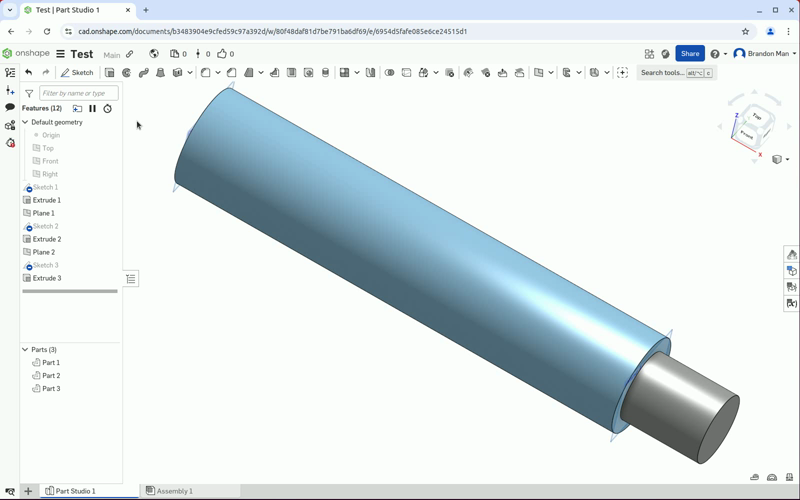
key(left, 2)
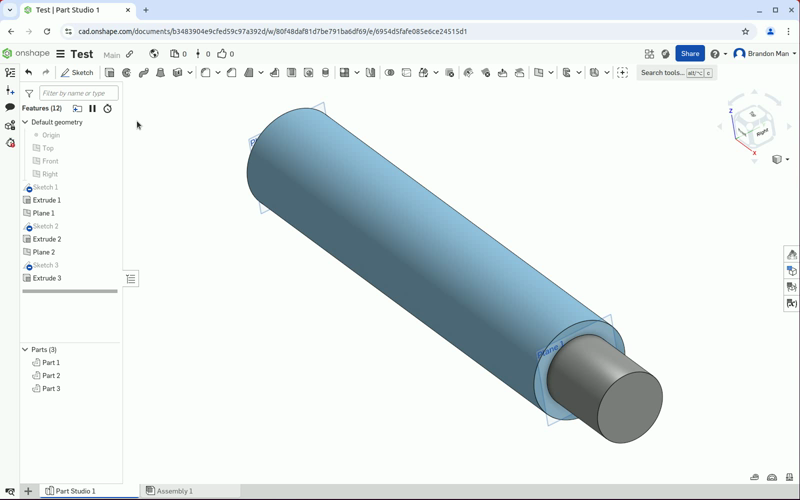
mouse_move(73, 189)
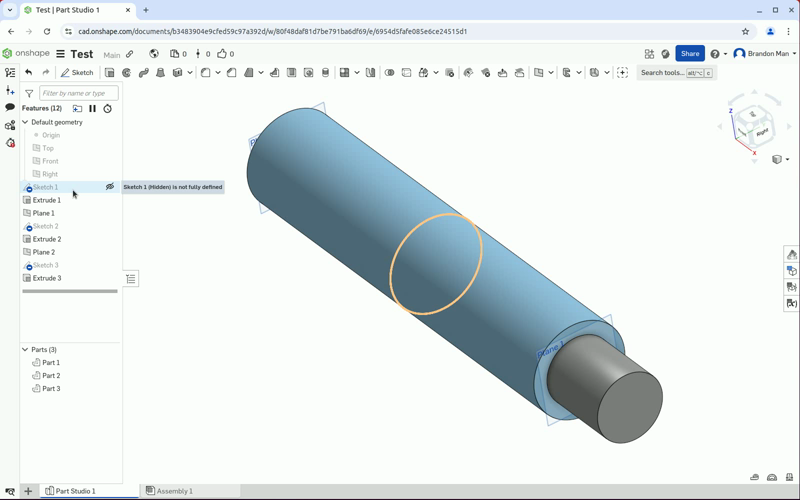
click(73, 189)